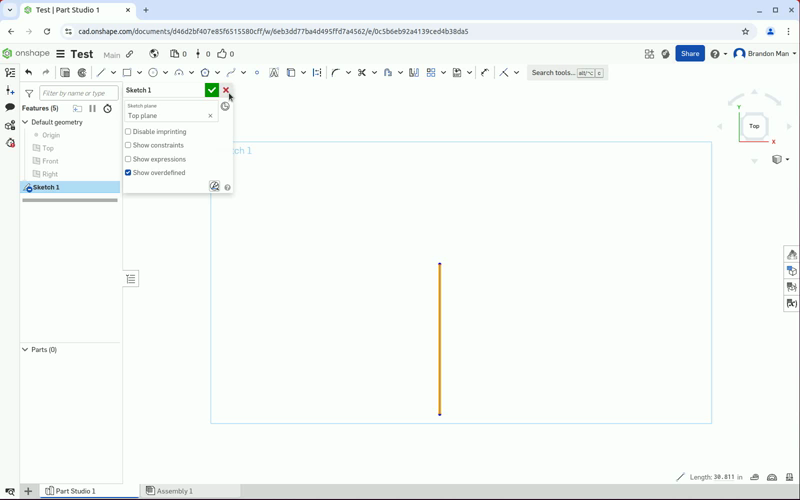
key(shift+h)
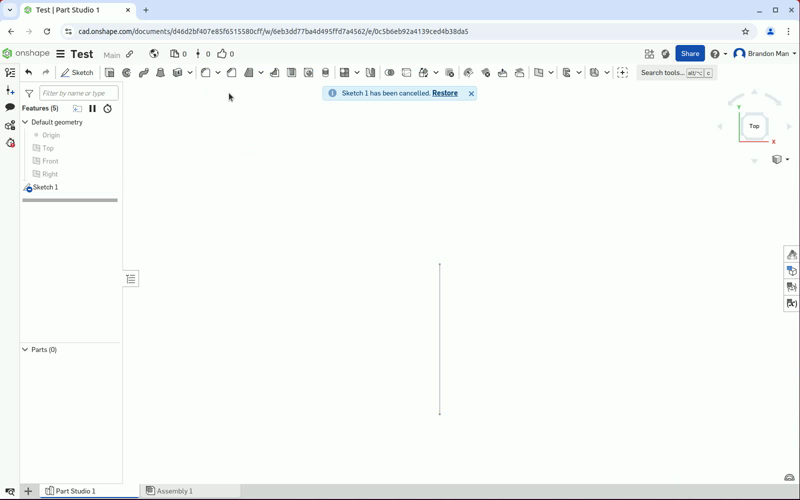
key(shift+s)
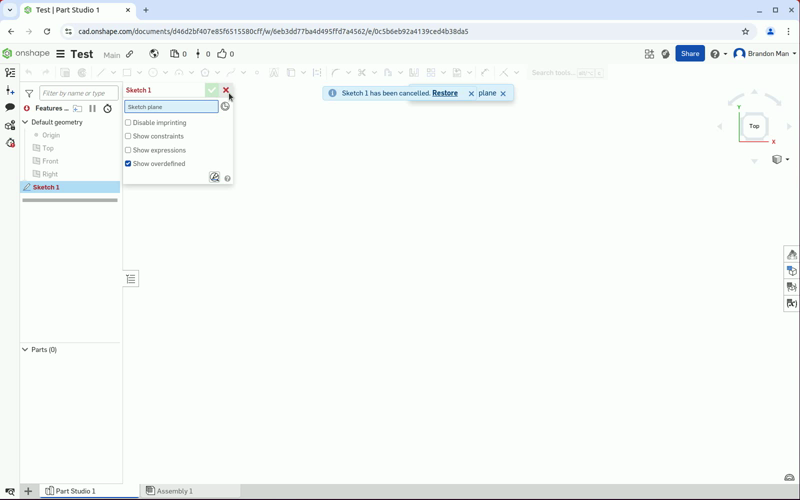
mouse_move(73, 150)
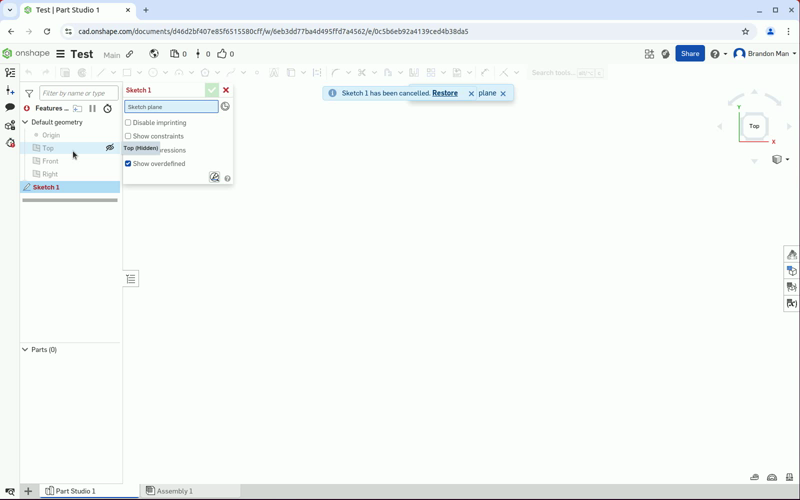
click(73, 150)
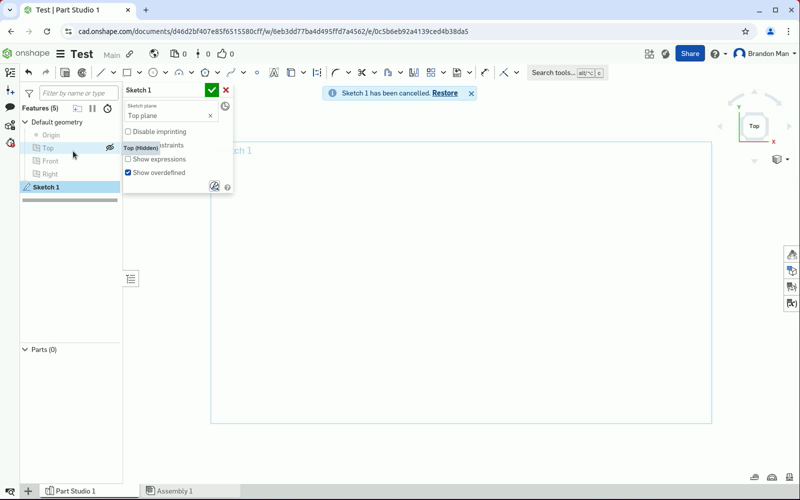
mouse_move(73, 352)
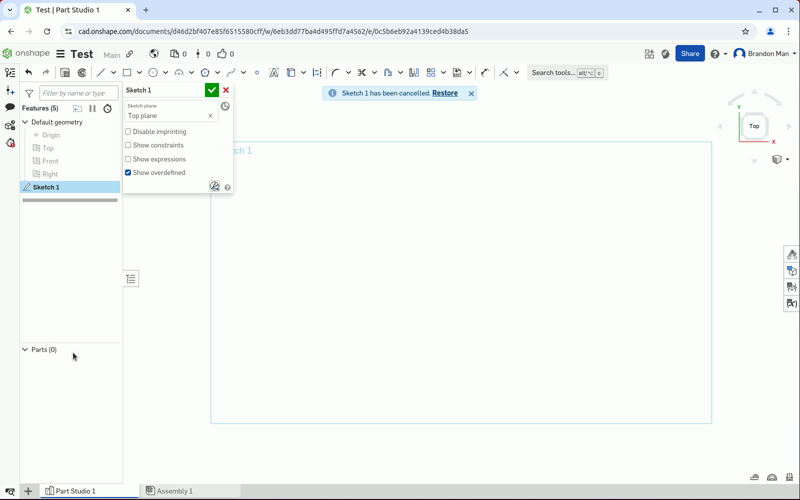
key(y)
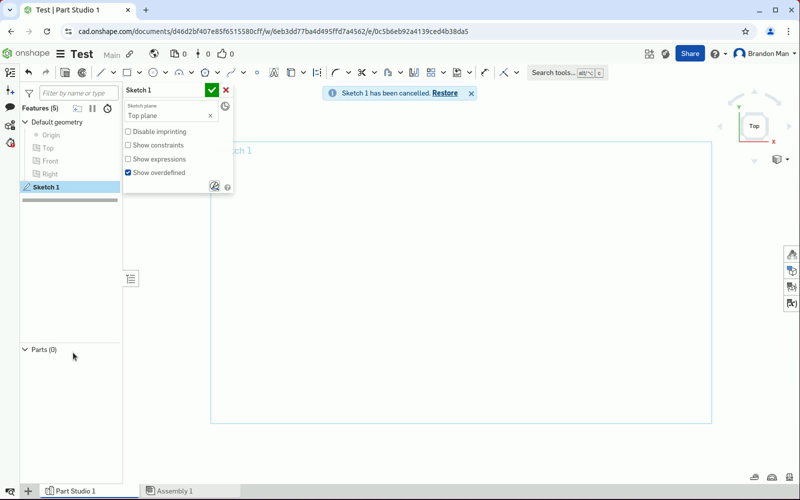
key(l)
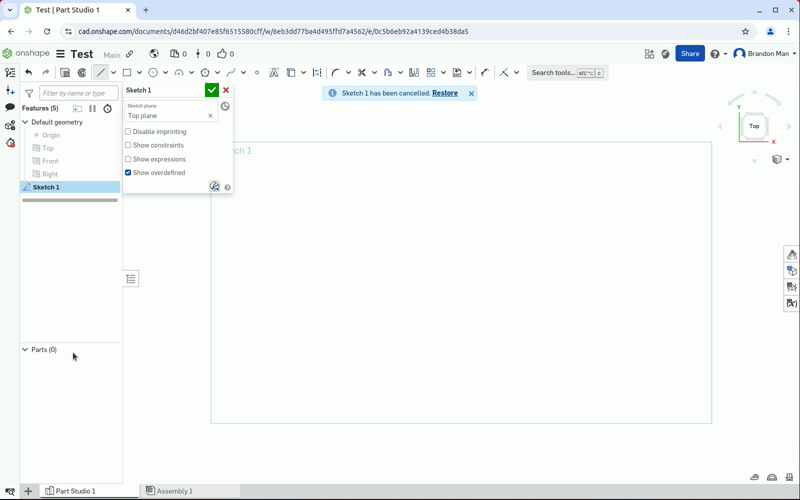
key_down(shift)
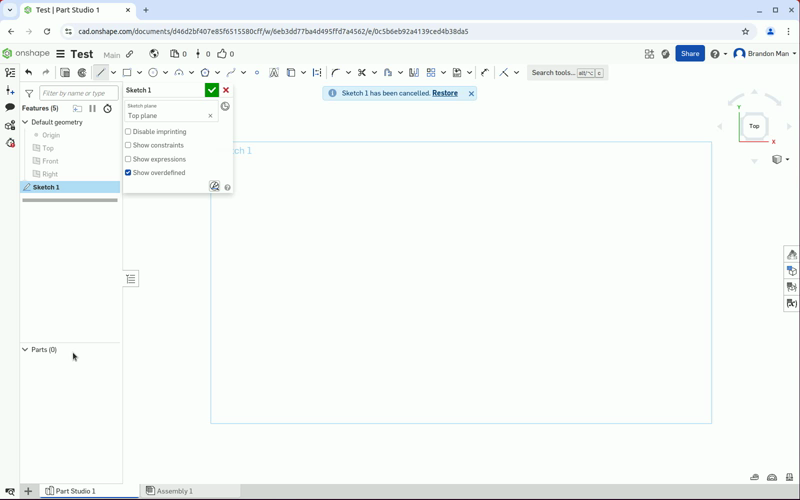
mouse_move(348, 336)
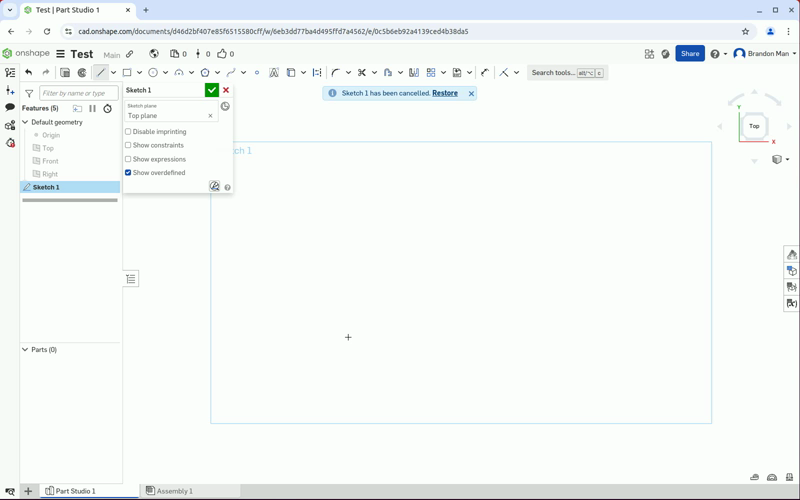
click(348, 336)
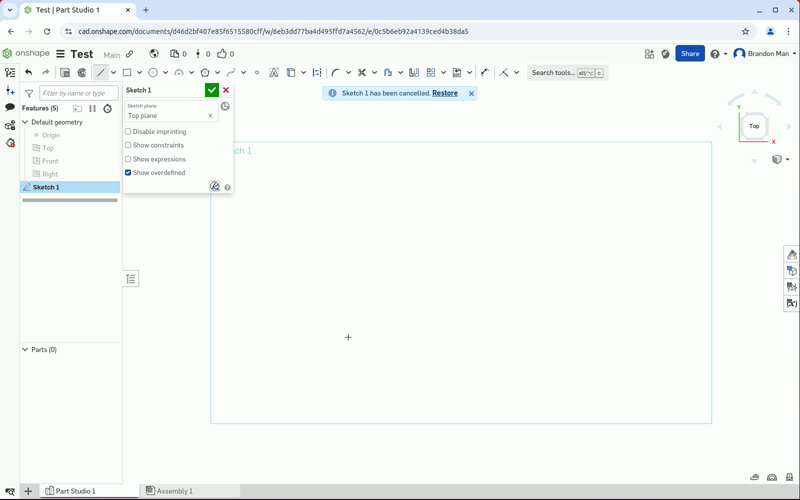
key_up(shift)
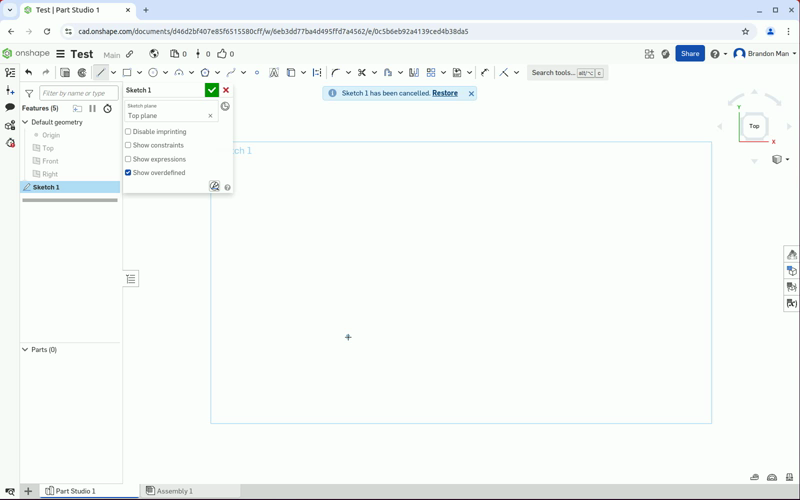
key_down(shift)
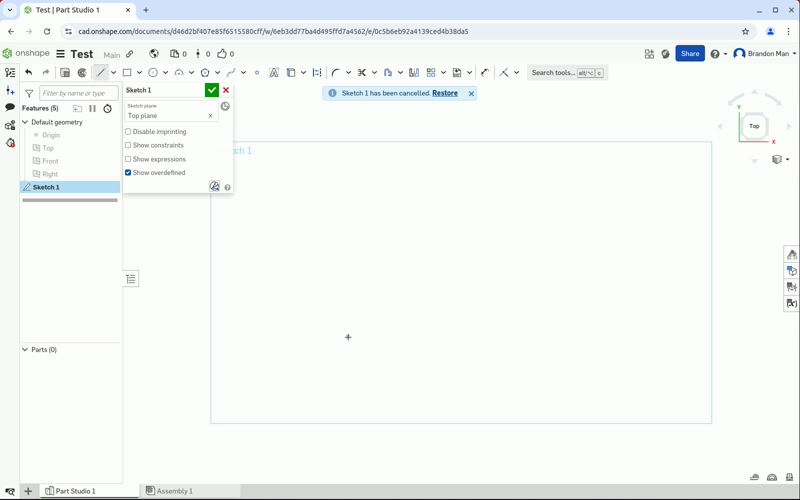
mouse_move(572, 336)
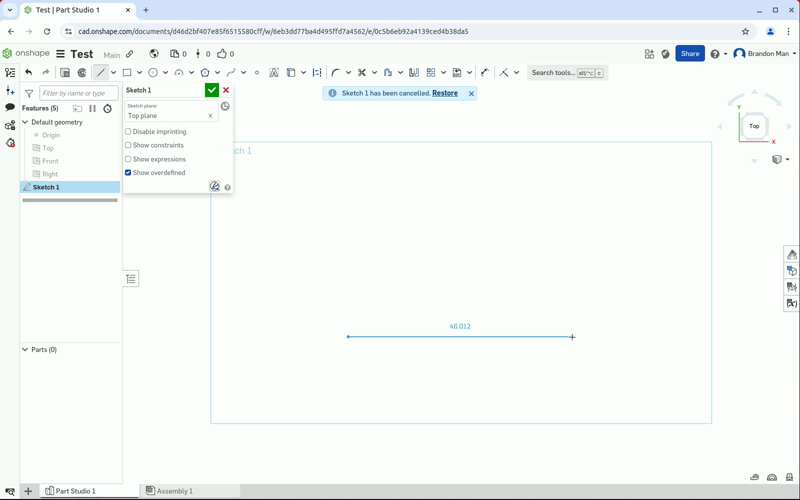
click(572, 336)
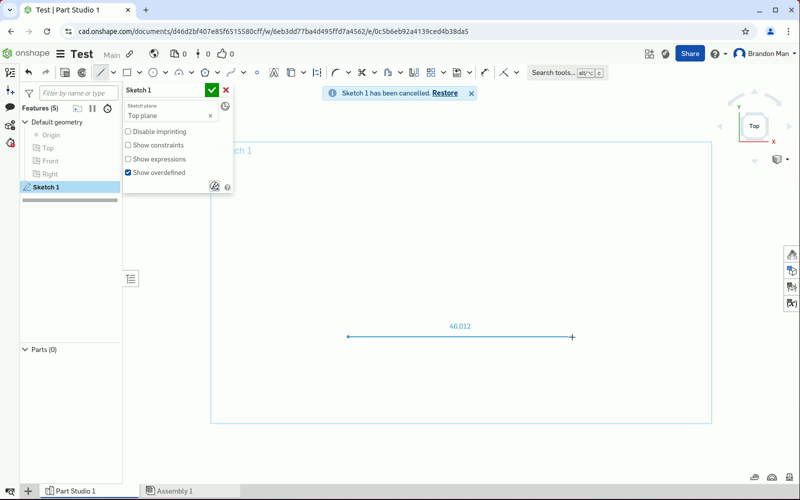
key_up(shift)
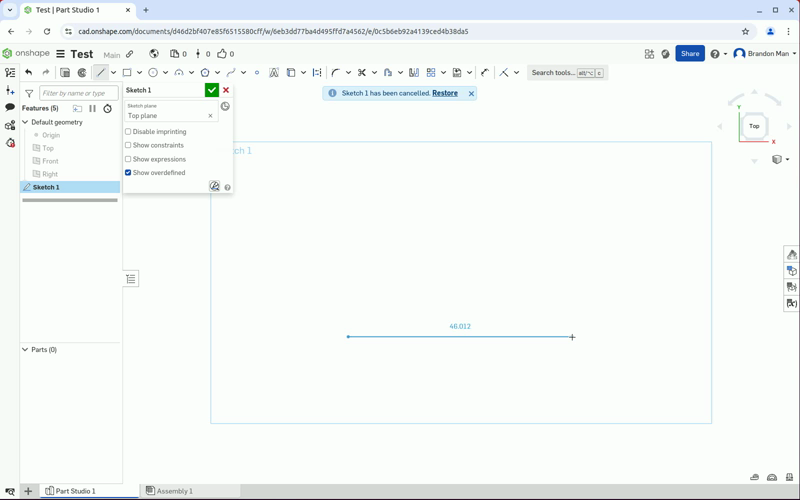
key_down(shift)
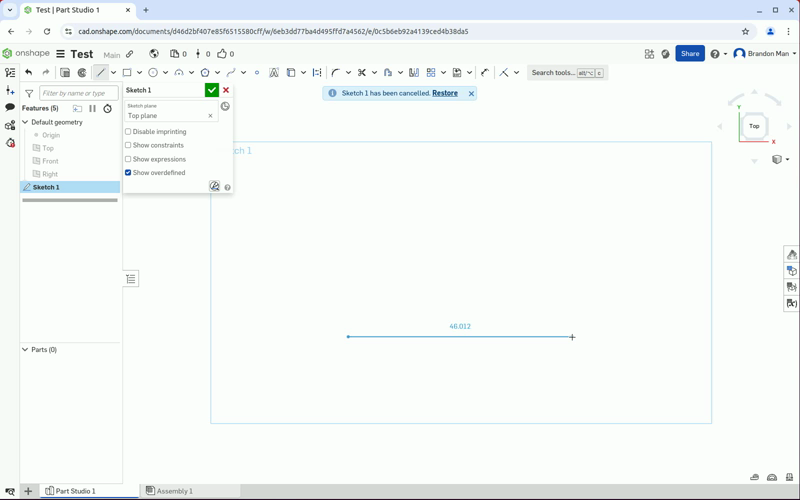
mouse_move(572, 228)
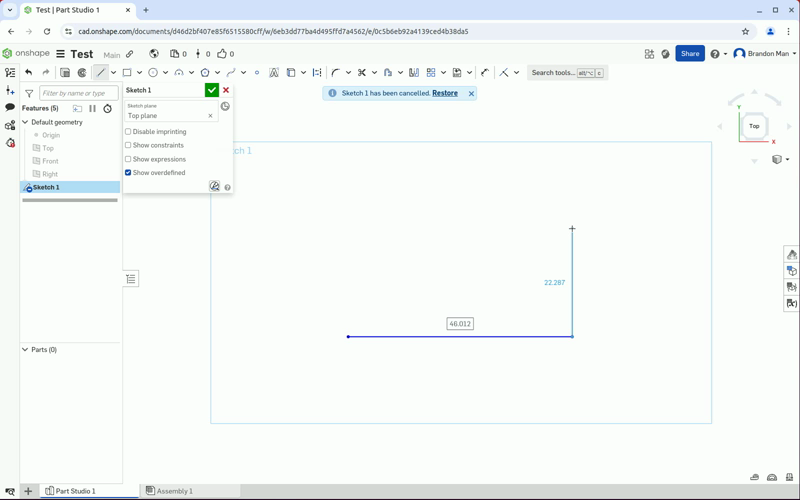
click(572, 228)
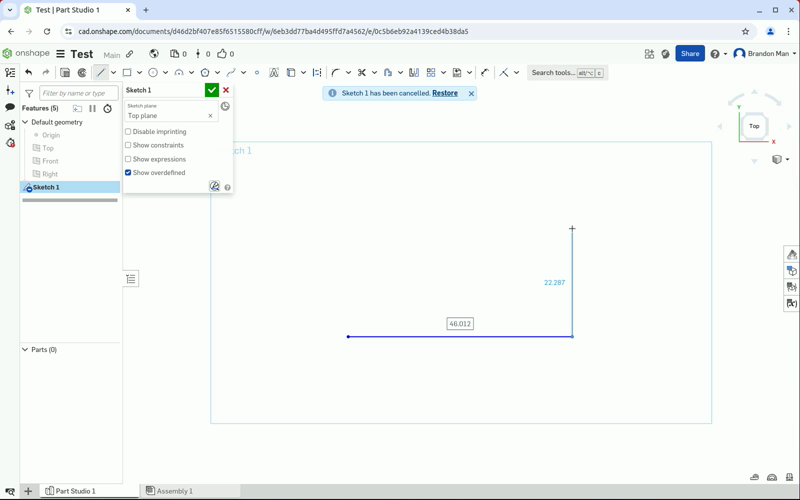
key_up(shift)
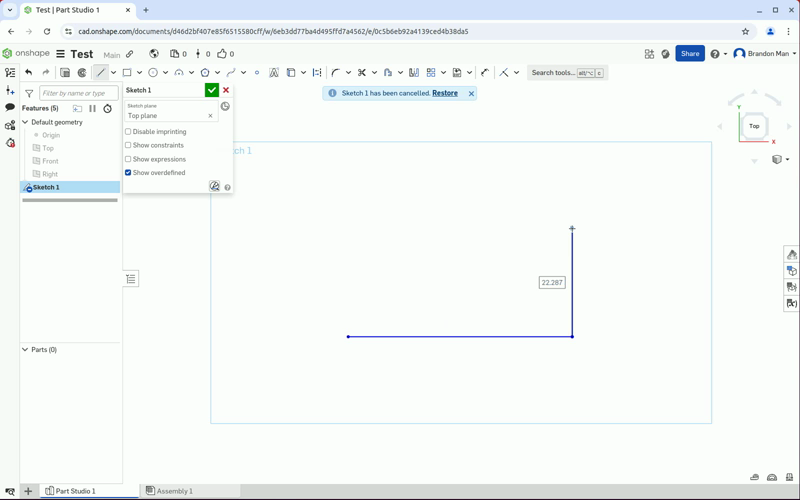
key_down(shift)
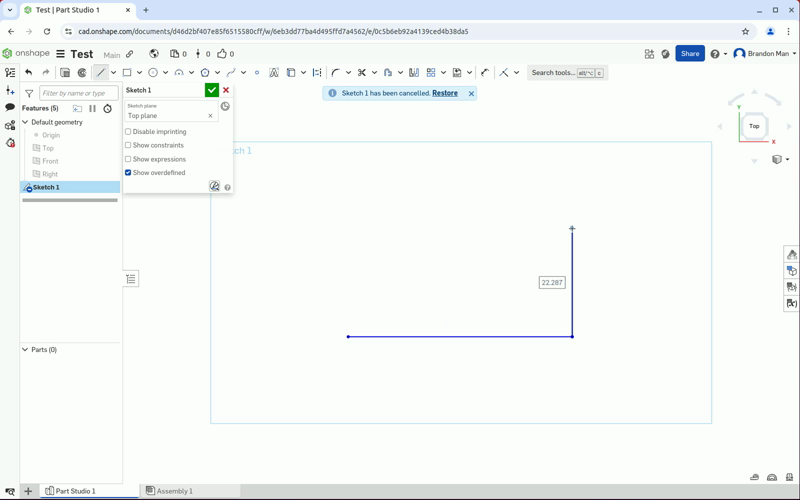
mouse_move(348, 228)
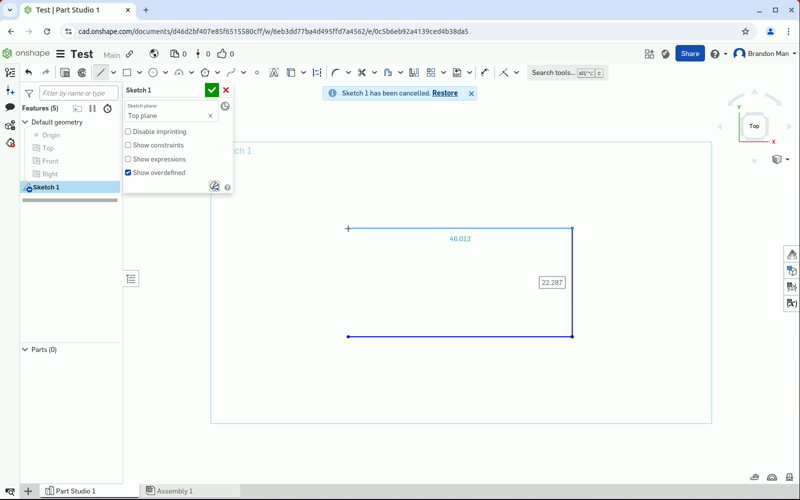
click(348, 228)
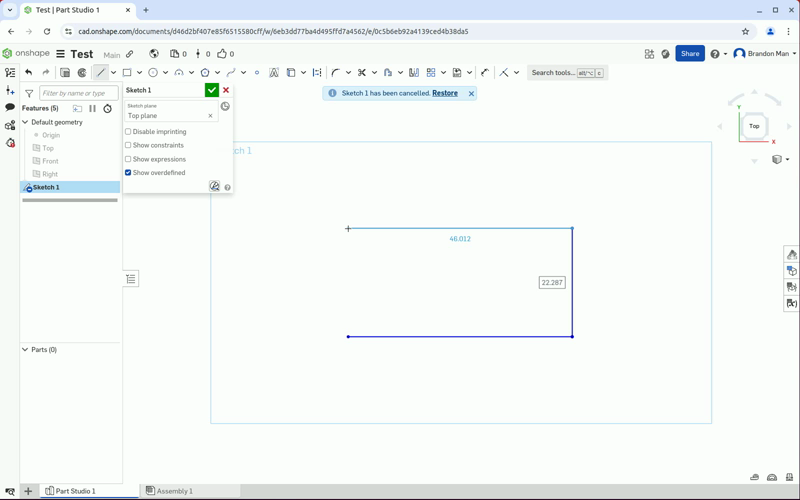
key_up(shift)
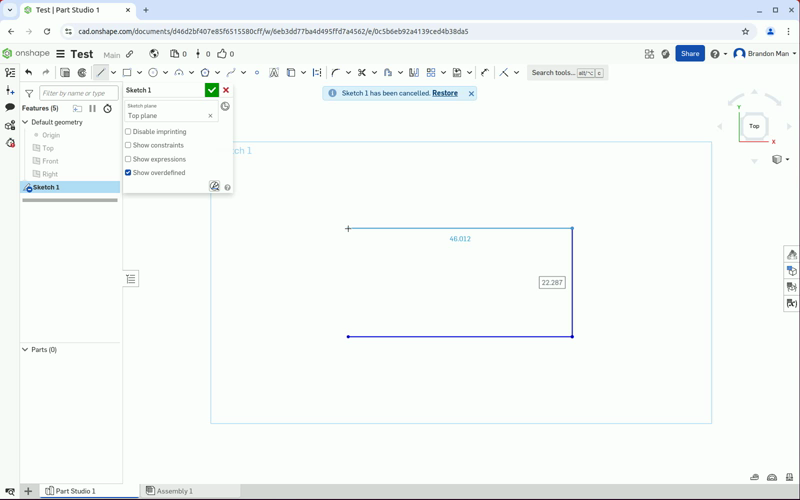
key_down(shift)
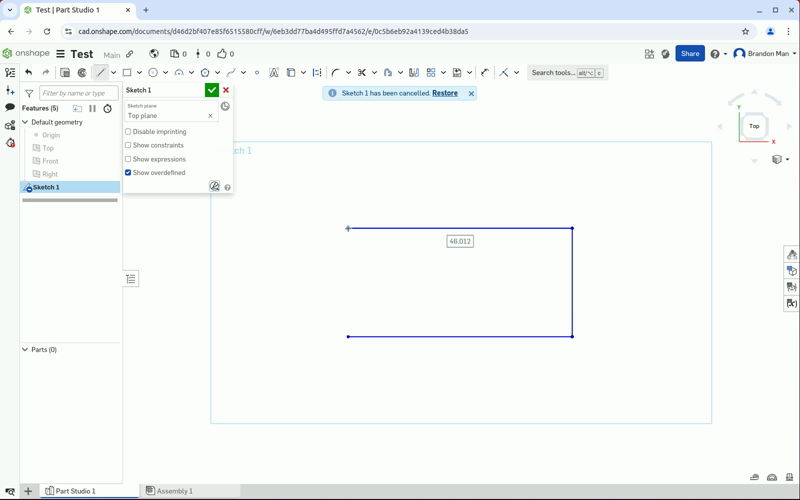
mouse_move(348, 336)
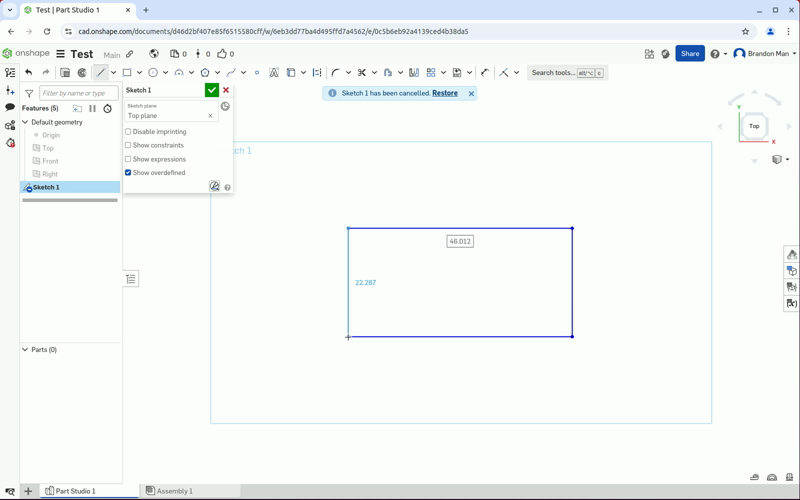
key_up(shift)
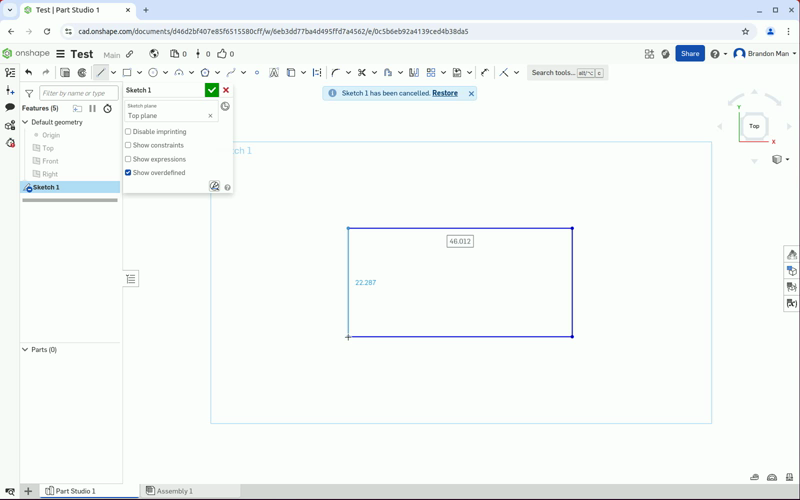
click(348, 336)
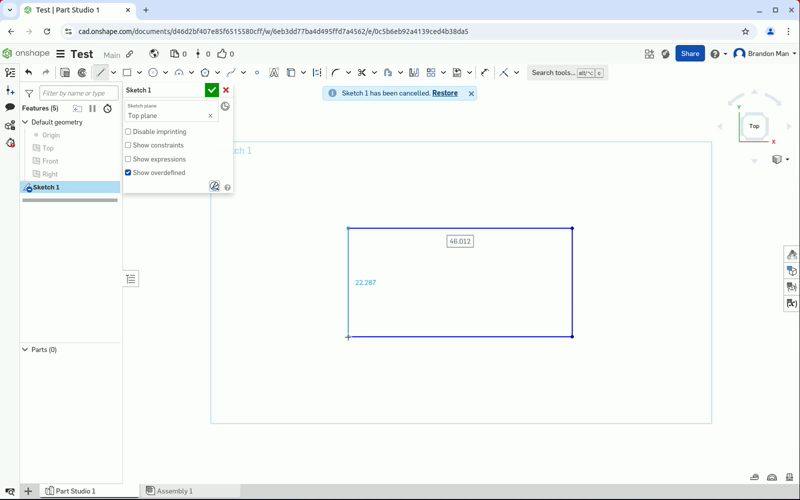
key(esc)
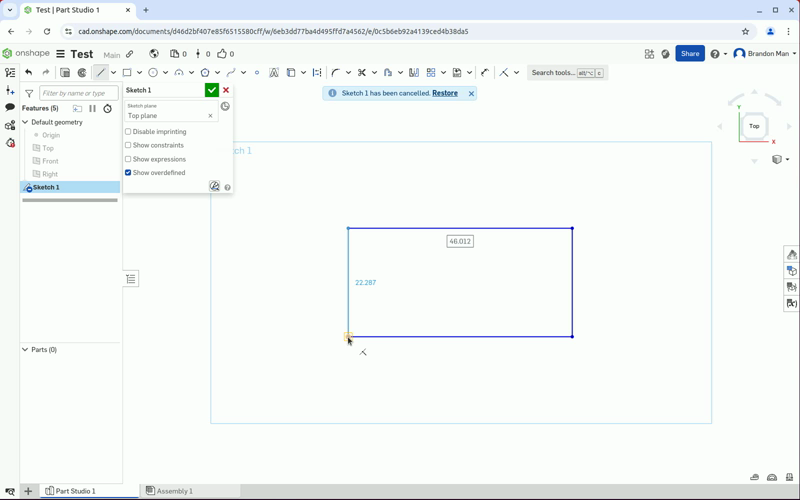
key(l)
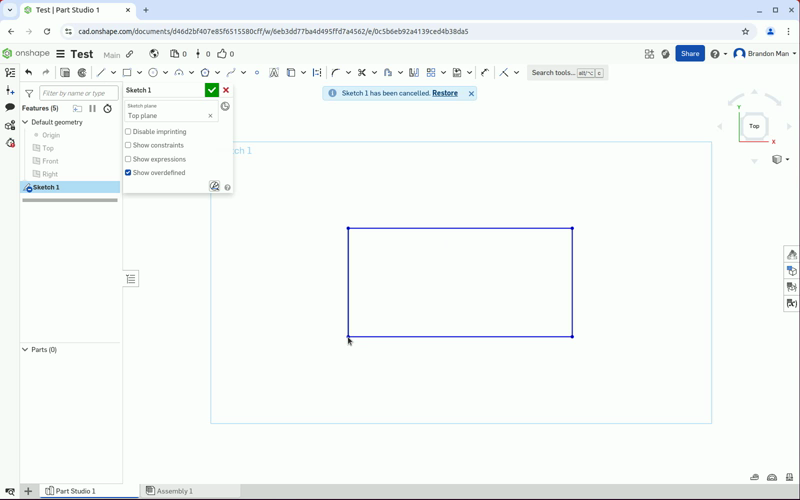
key_down(shift)
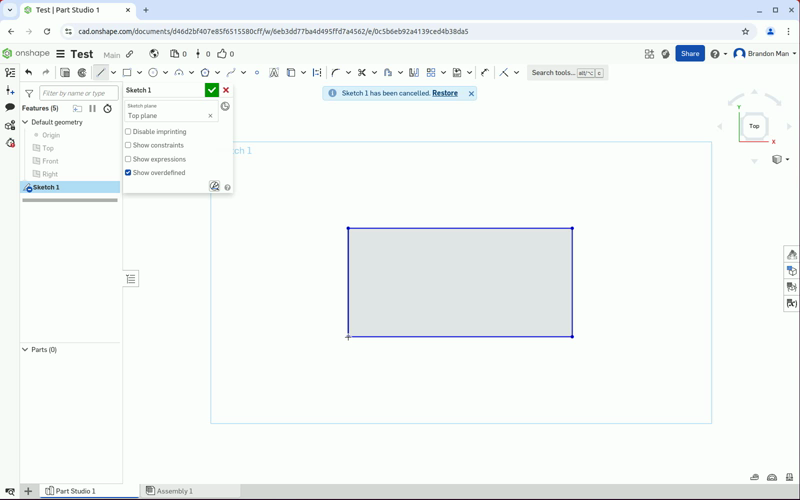
mouse_move(461, 301)
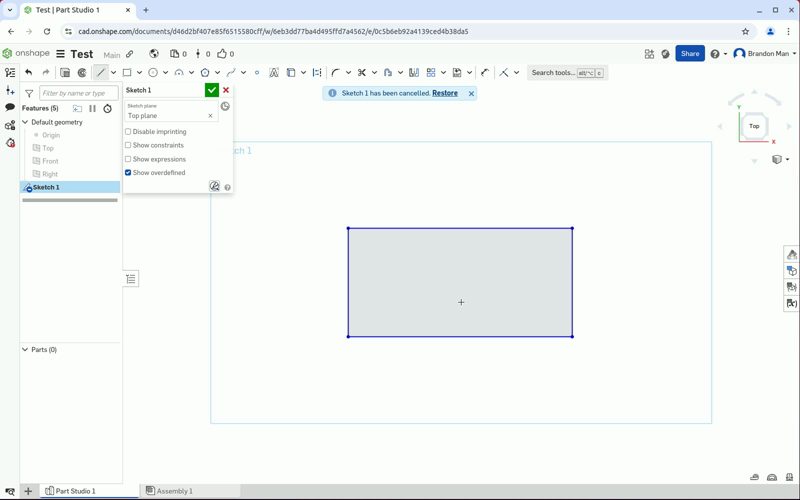
click(461, 301)
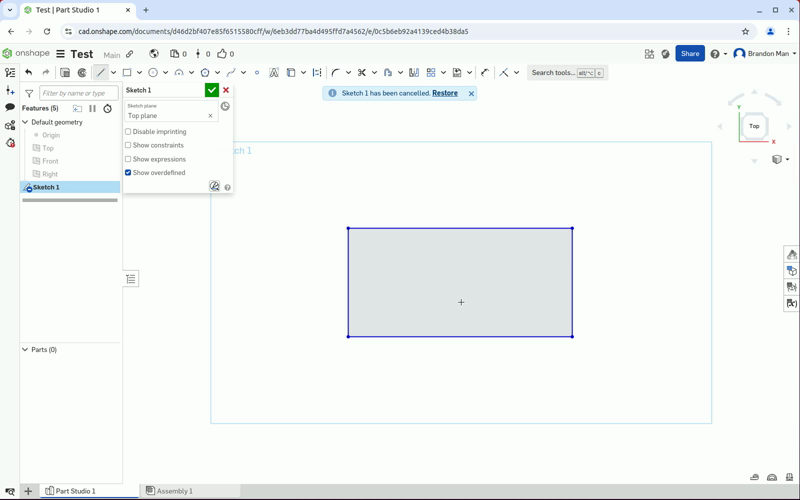
key_up(shift)
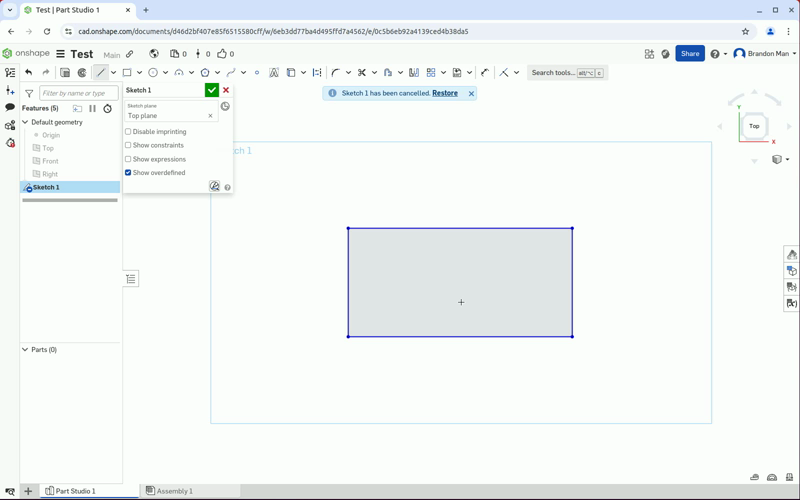
key_down(shift)
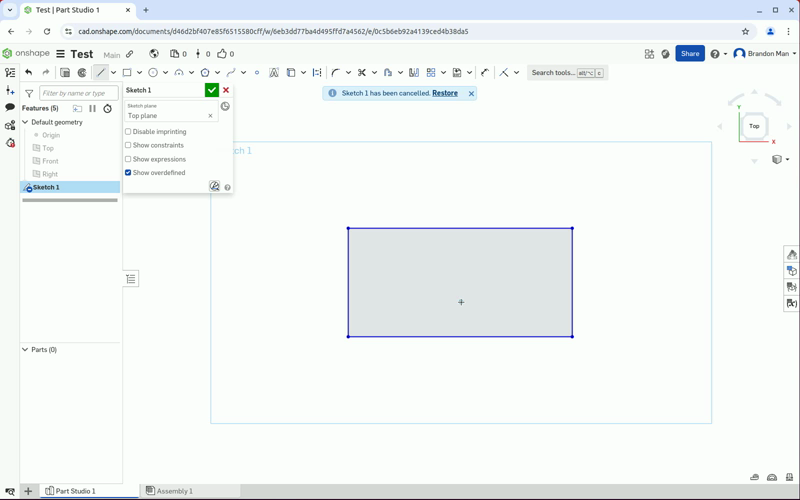
mouse_move(491, 301)
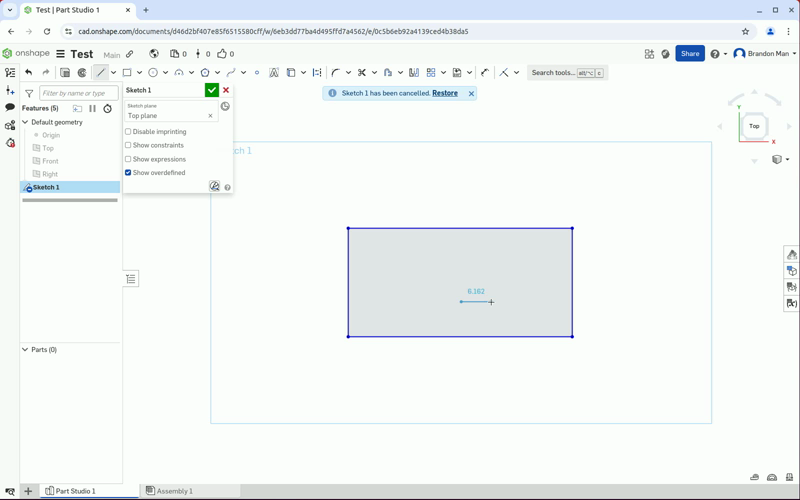
mouse_move(475, 301)
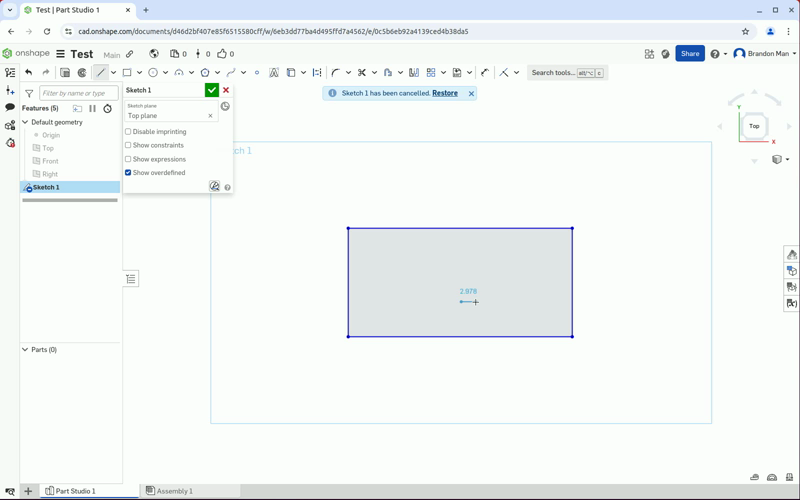
click(475, 301)
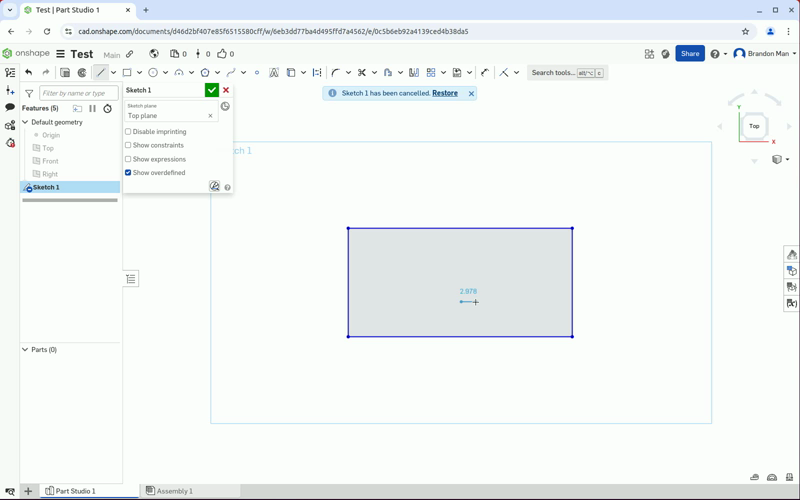
key_up(shift)
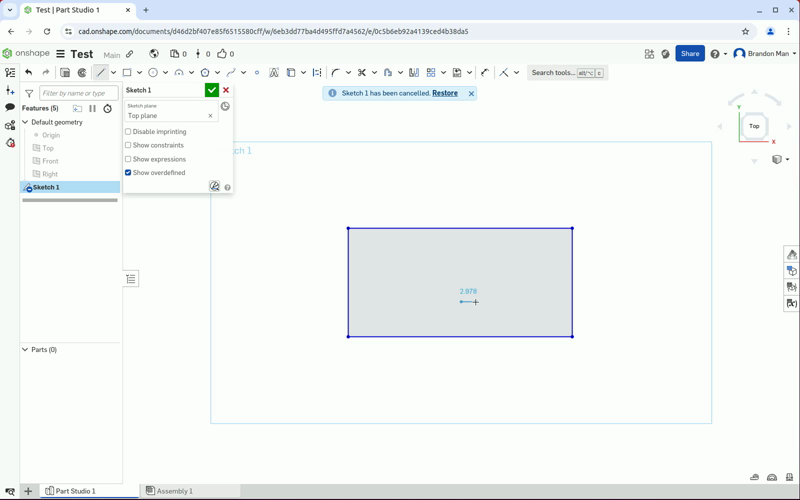
key_down(shift)
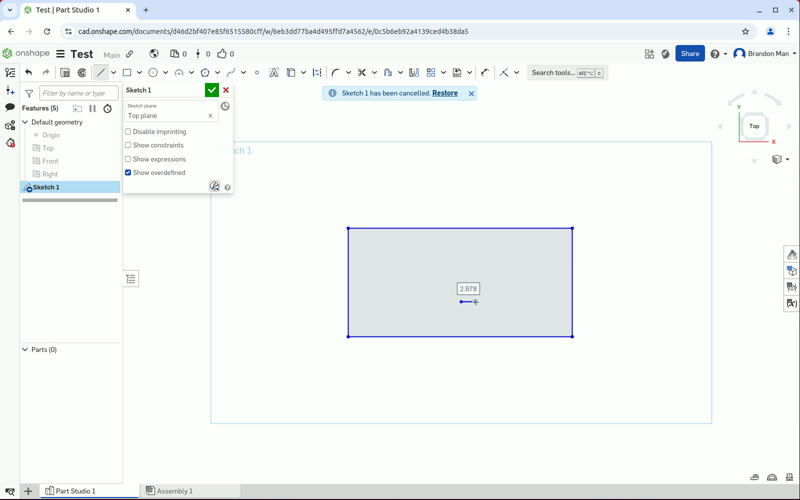
mouse_move(475, 240)
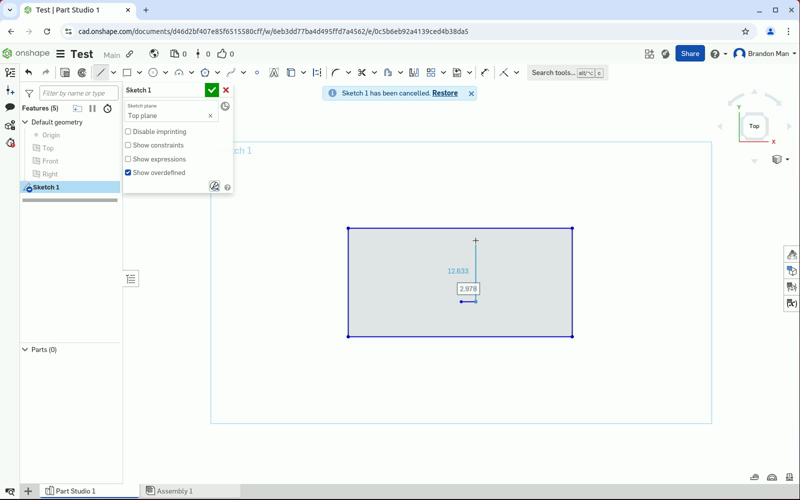
click(475, 240)
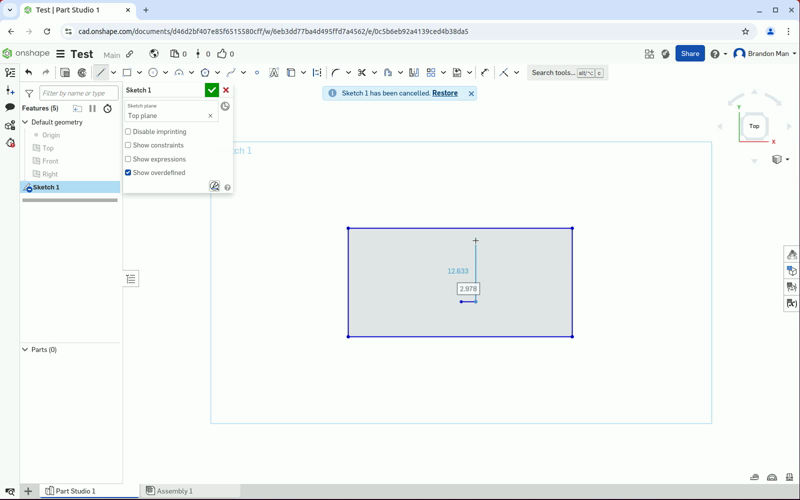
key_up(shift)
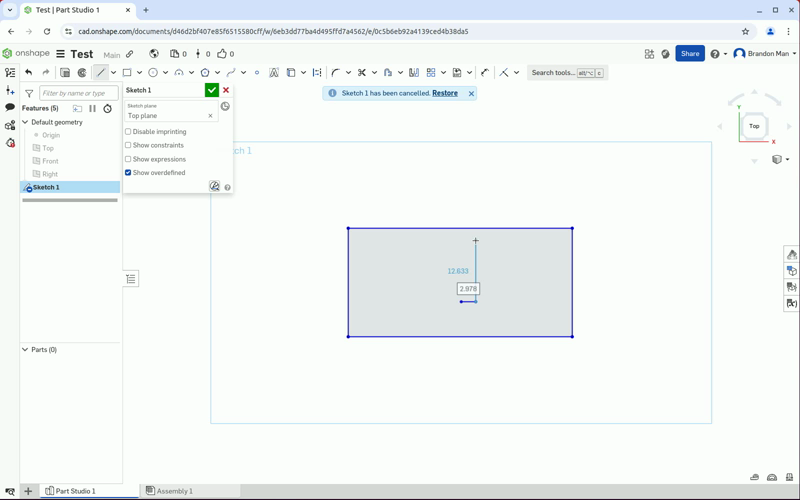
key_down(shift)
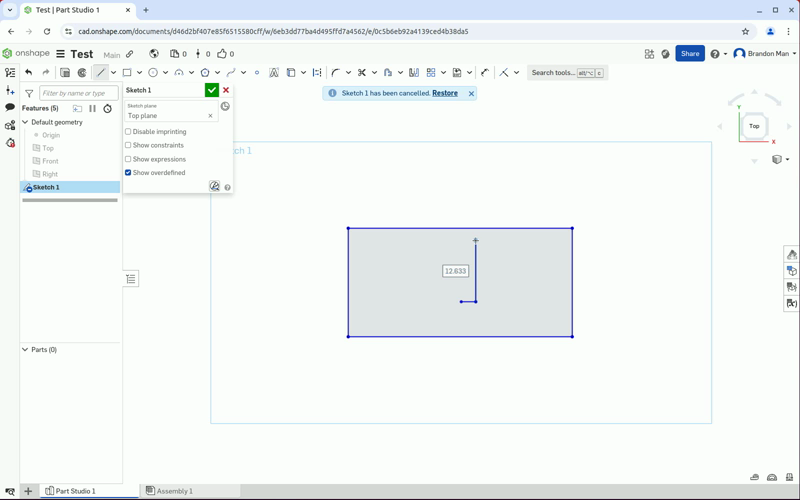
mouse_move(505, 240)
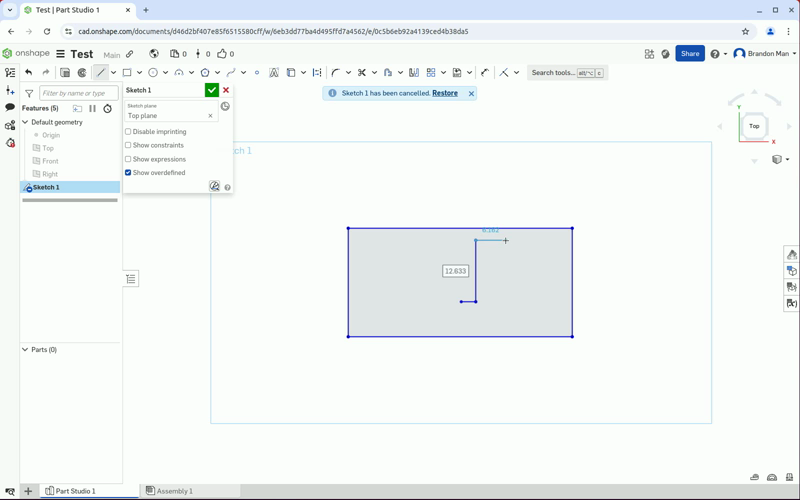
mouse_move(461, 240)
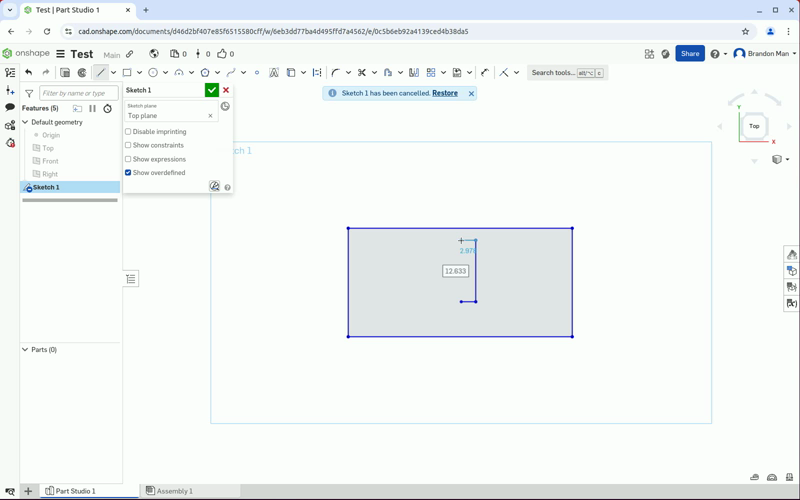
click(461, 240)
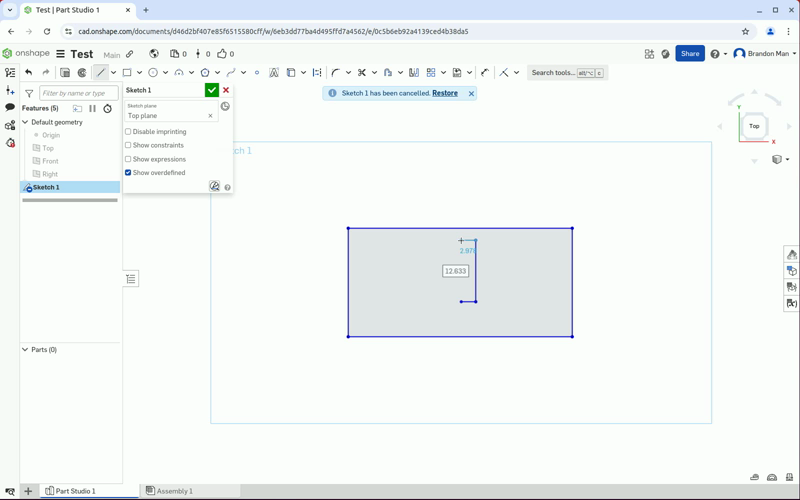
key_up(shift)
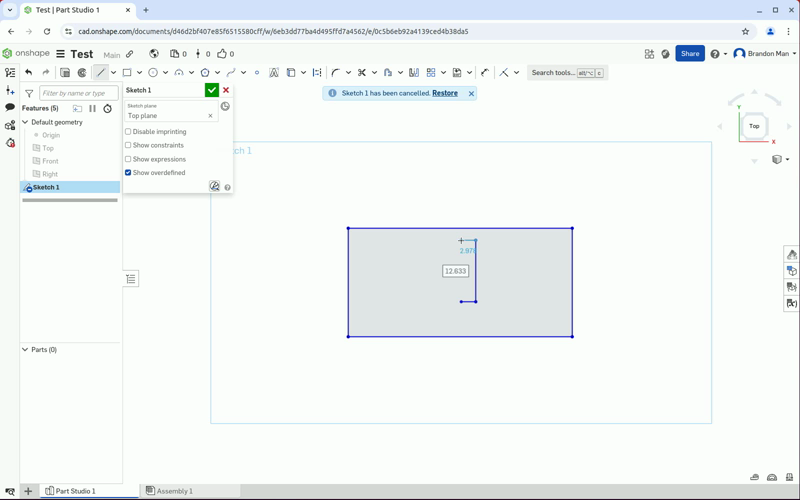
key_down(shift)
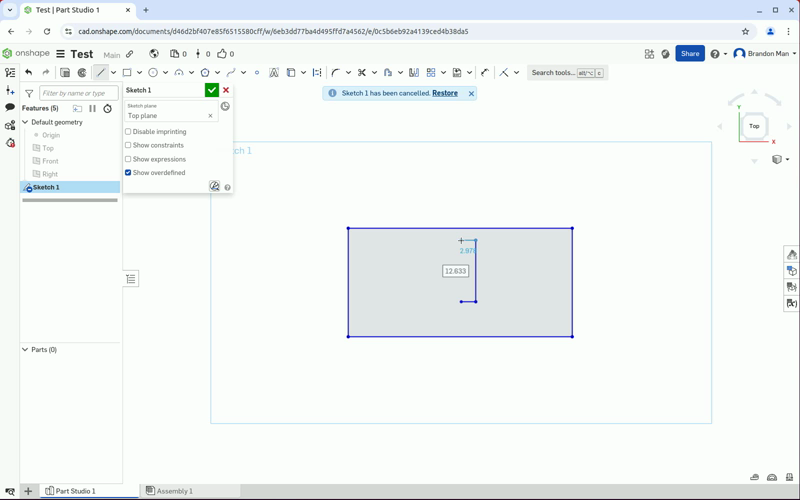
mouse_move(461, 301)
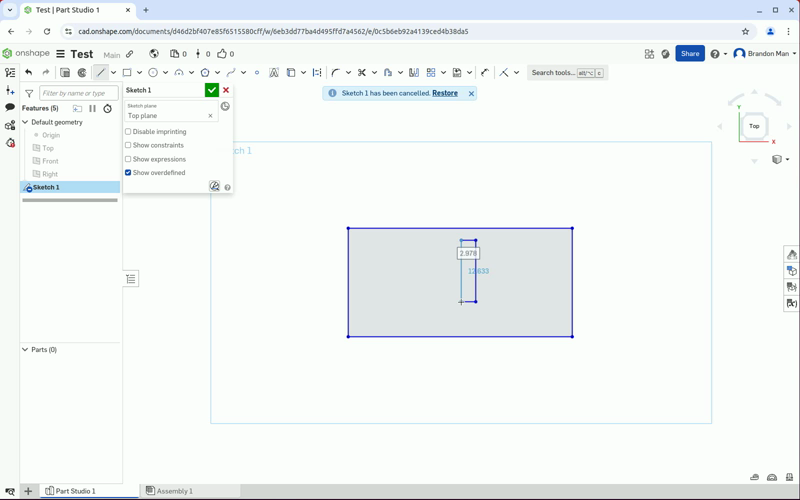
key_up(shift)
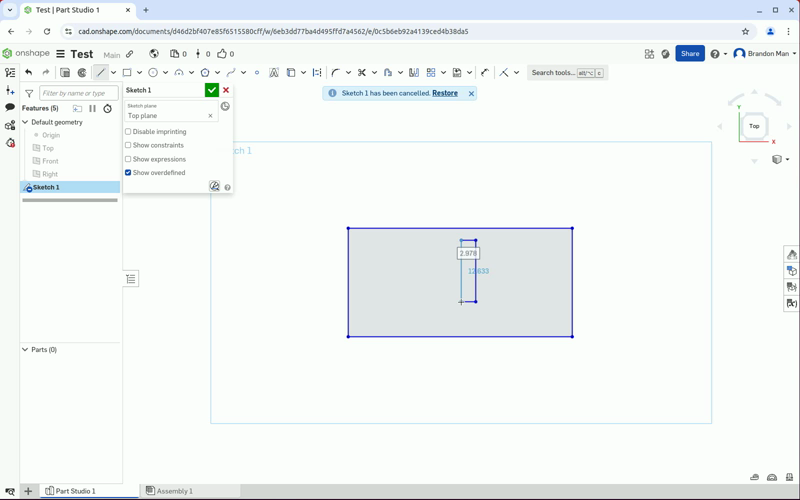
click(461, 301)
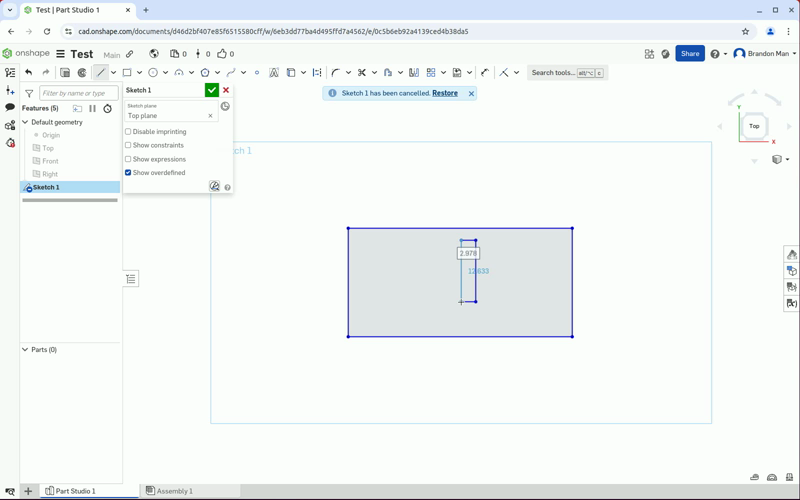
key(esc)
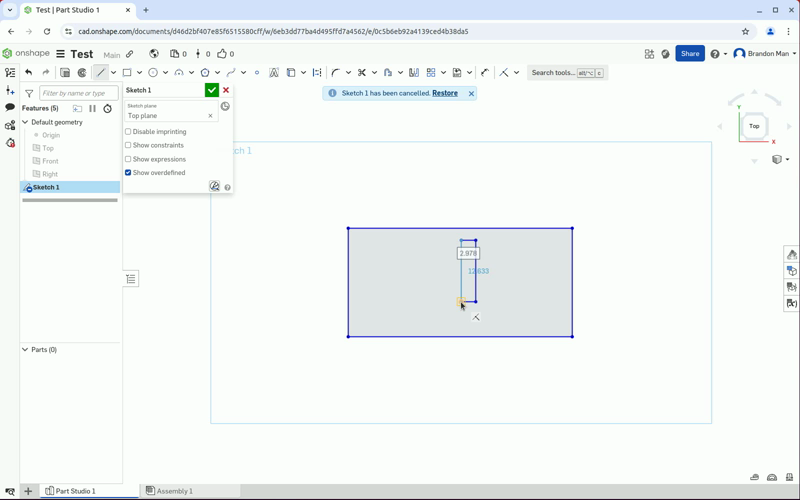
mouse_move(398, 245)
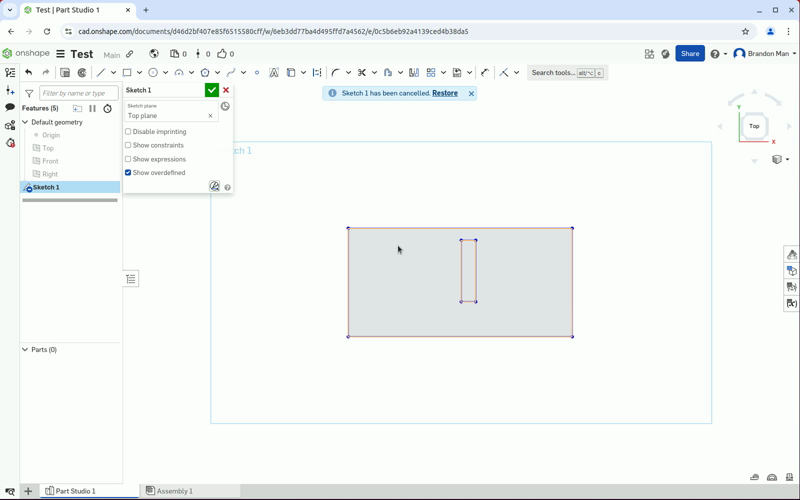
click(398, 245)
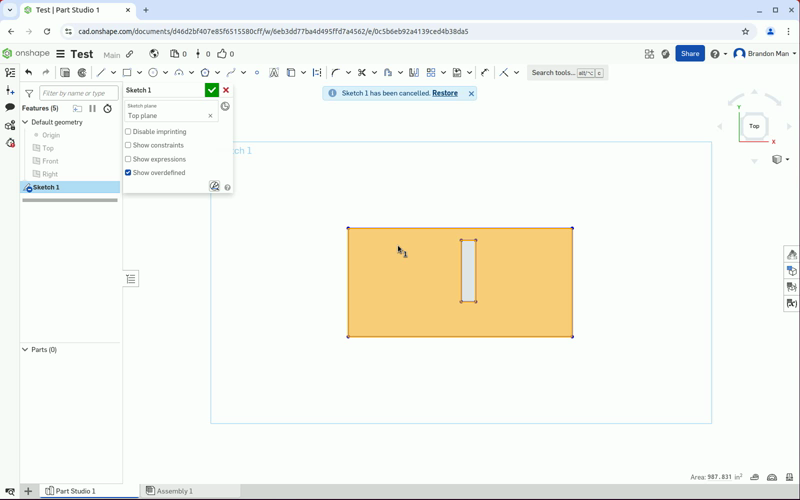
mouse_move(73, 352)
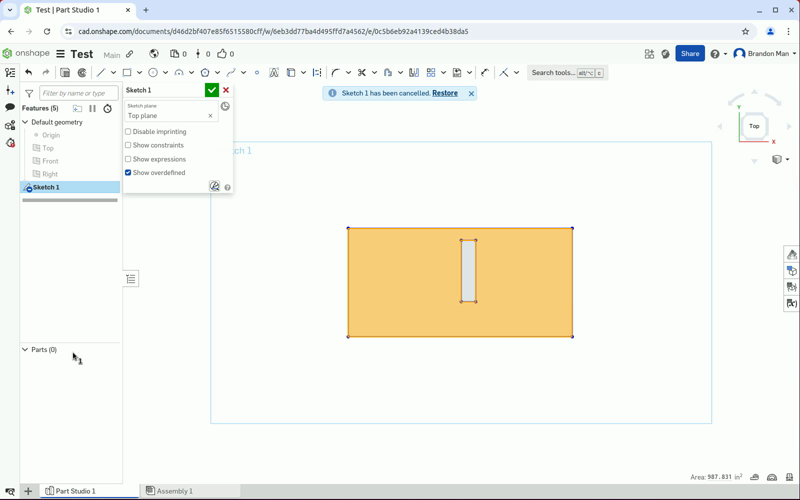
key(shift+y)
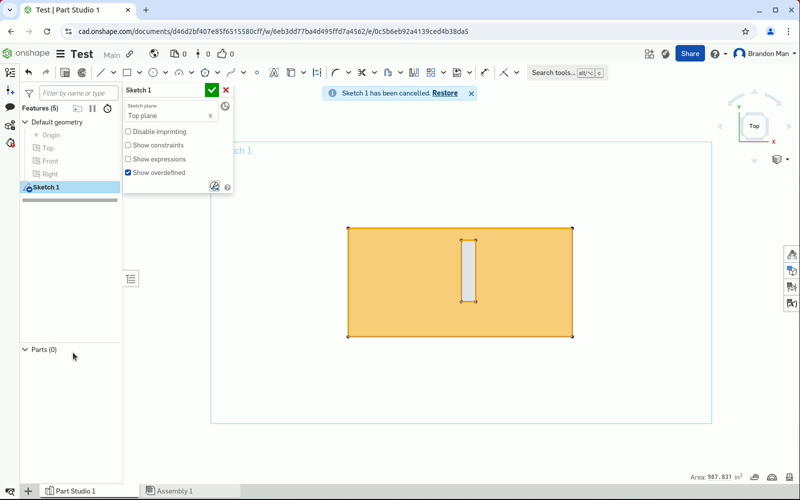
key(shift+e)
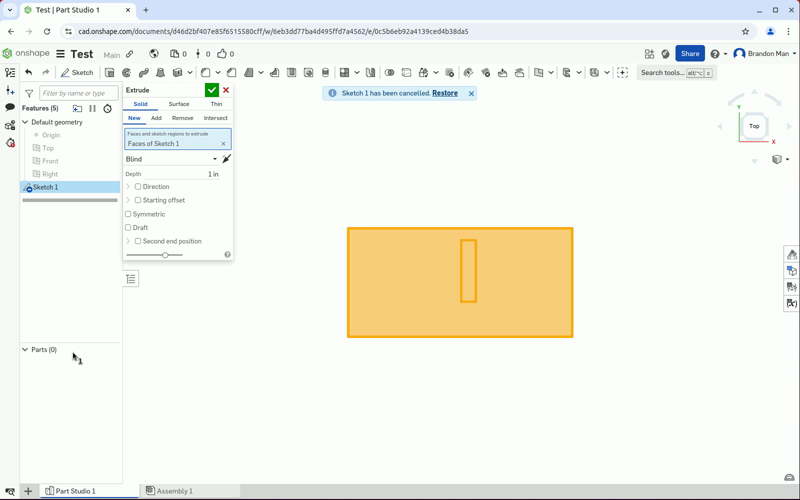
mouse_move(143, 106)
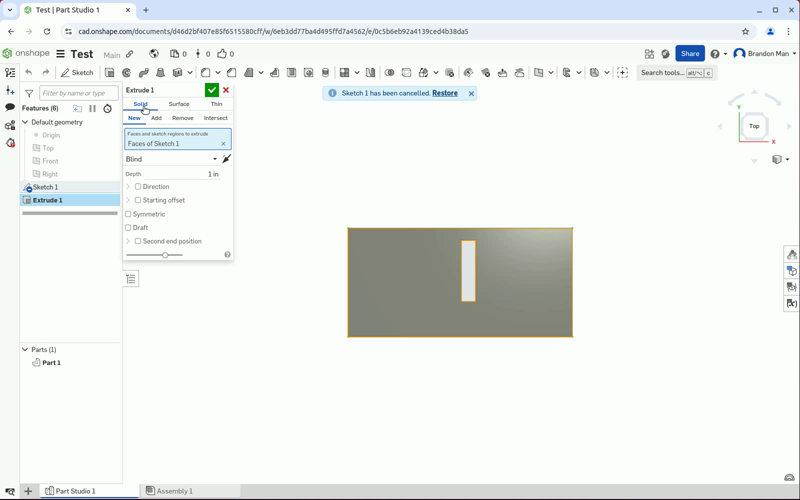
click(143, 106)
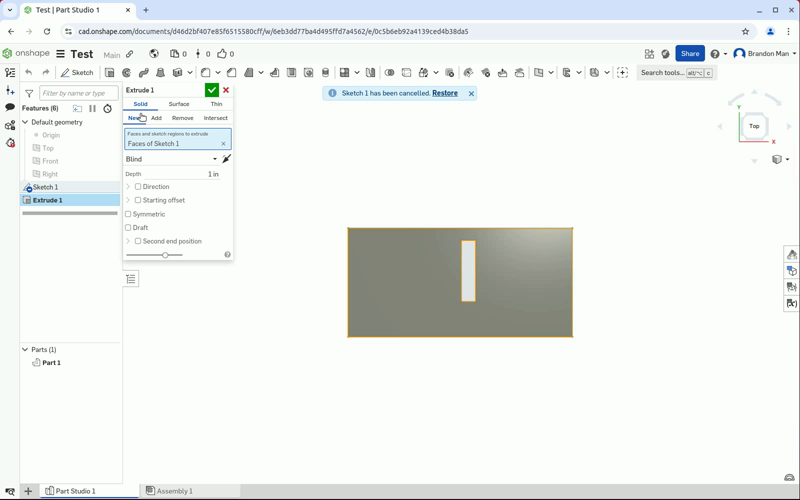
mouse_move(137, 120)
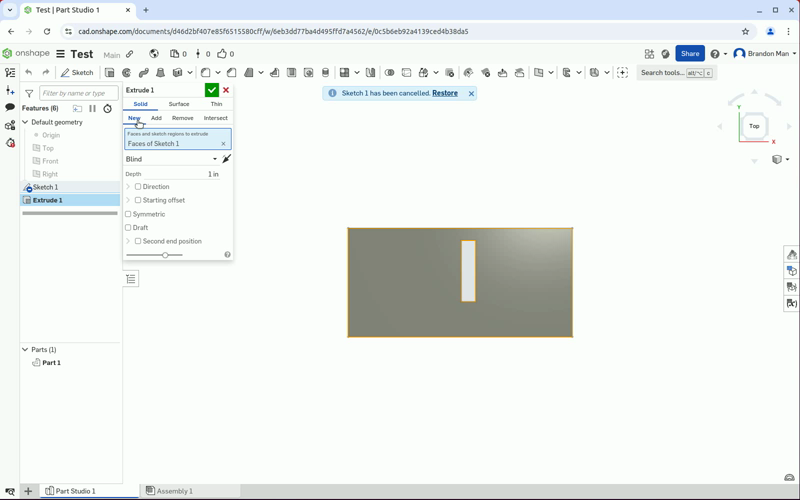
click(137, 120)
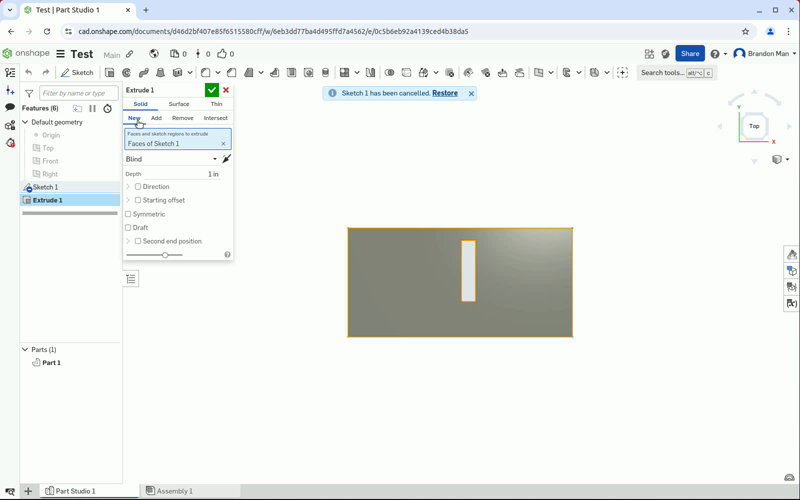
key(tab, 4)
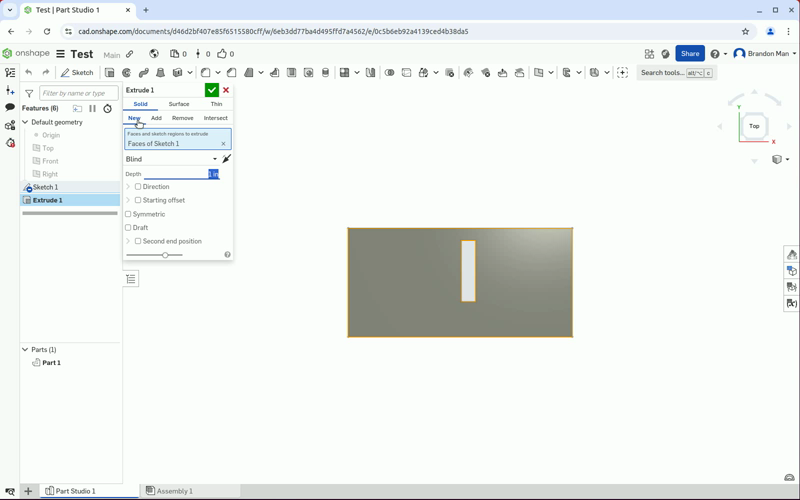
text(-2.407)
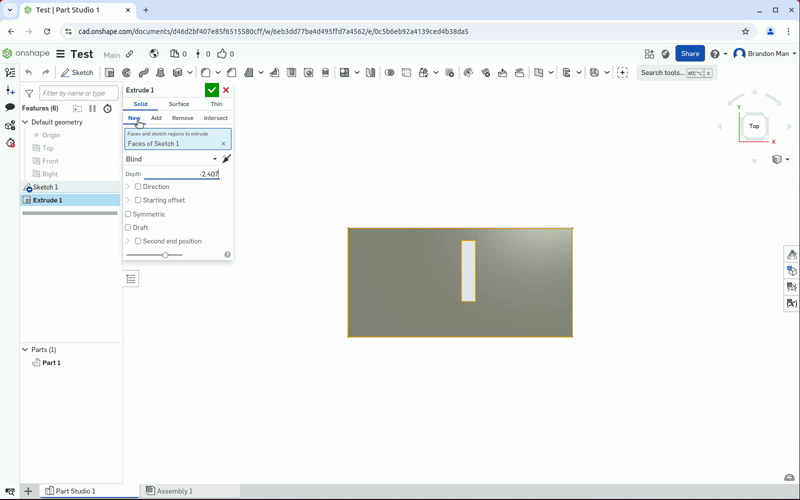
key(enter)
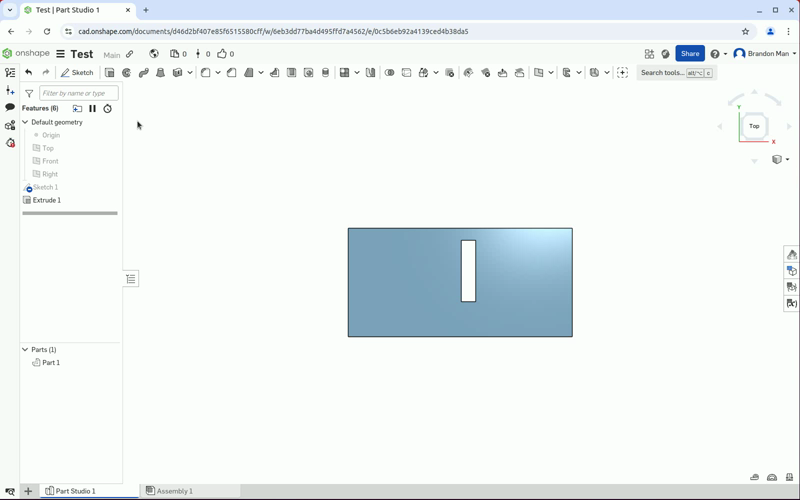
key(shift+h)
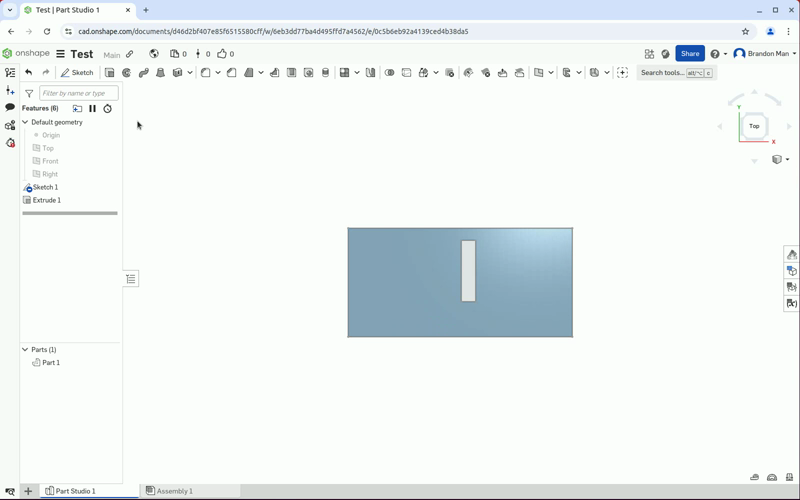
key(shift+h)
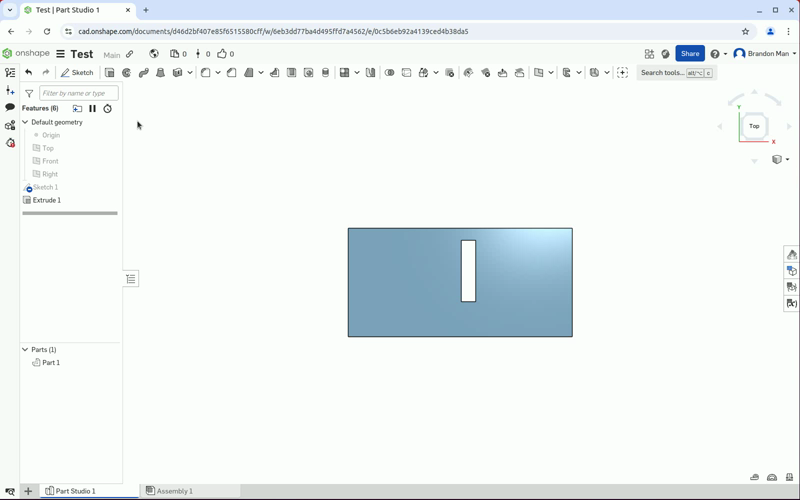
mouse_move(73, 189)
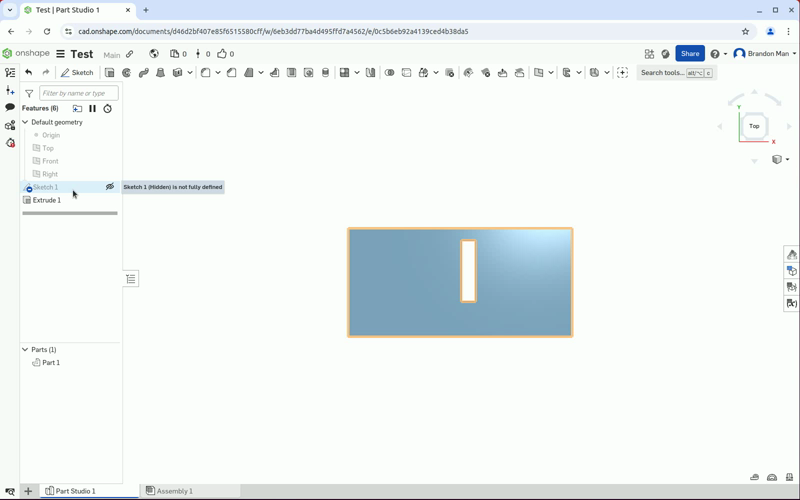
click(73, 189)
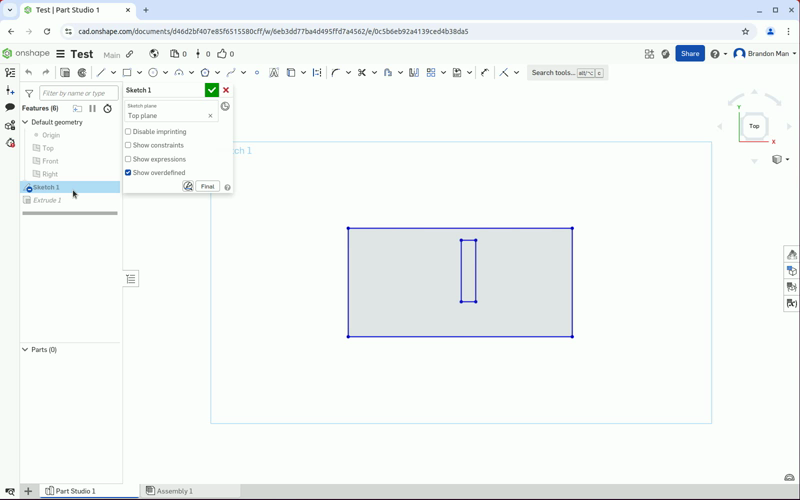
mouse_move(229, 92)
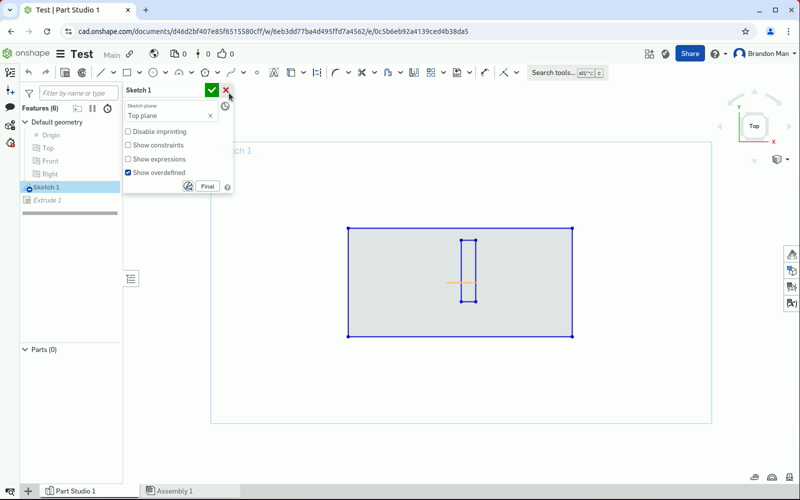
click(229, 92)
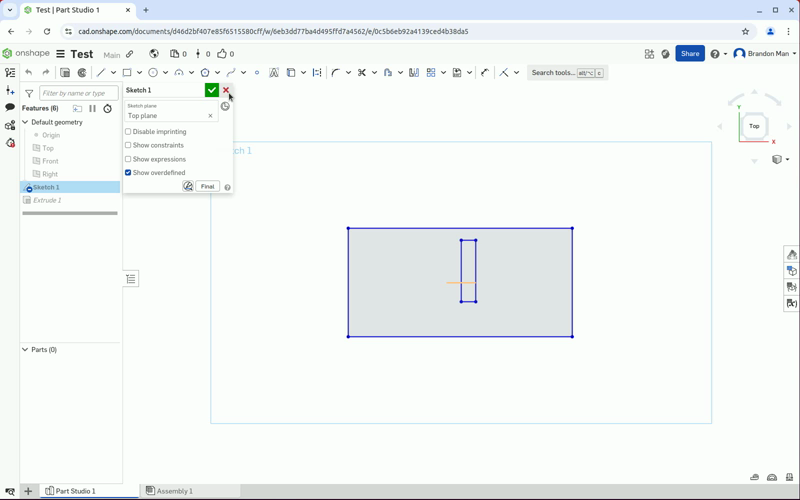
key(shift+s)
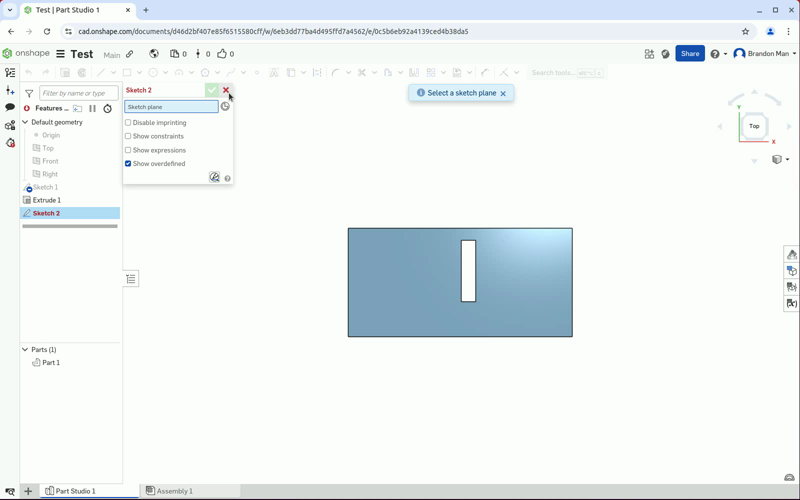
mouse_move(73, 150)
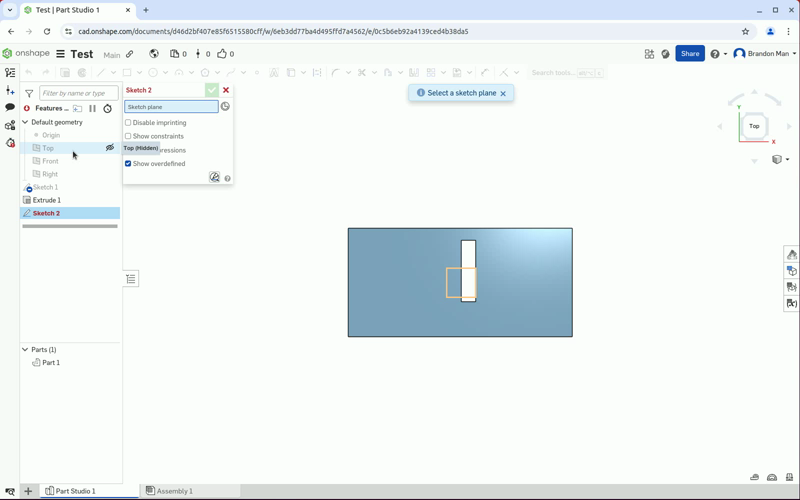
click(73, 150)
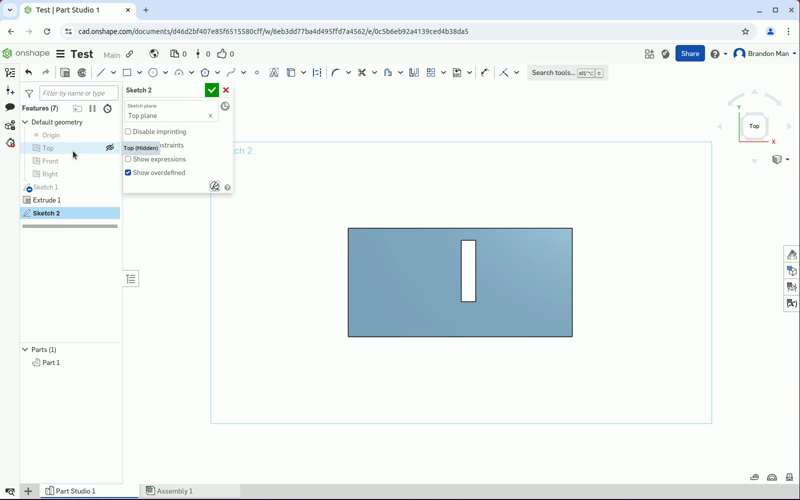
mouse_move(73, 352)
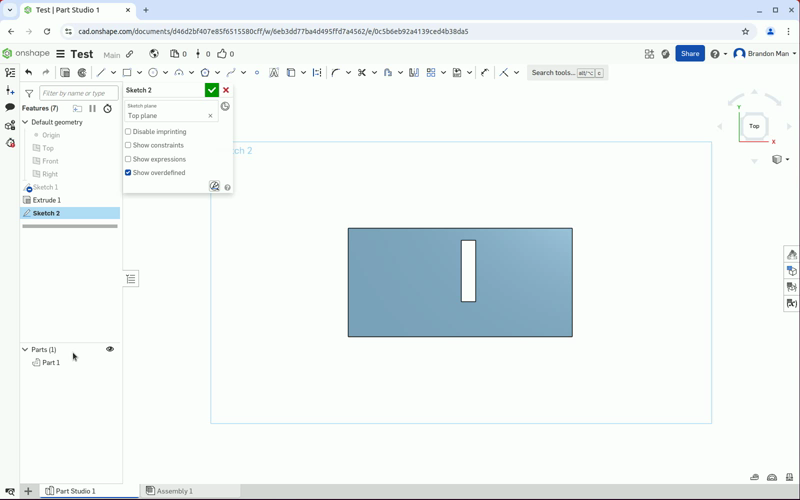
key(y)
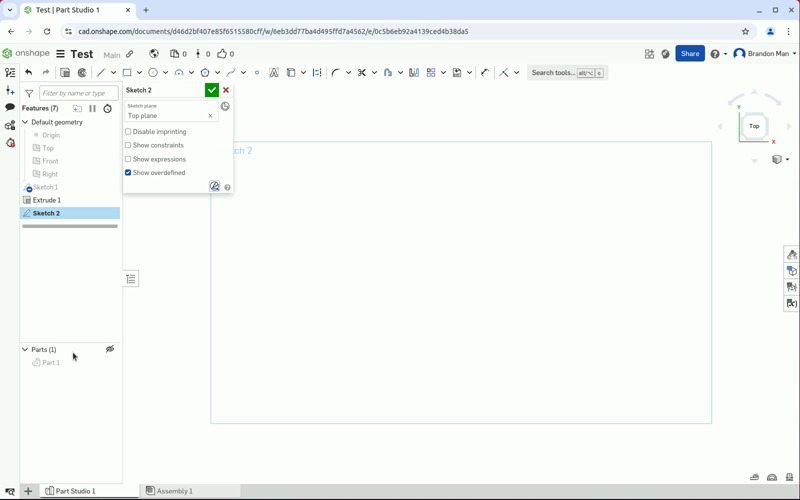
key(l)
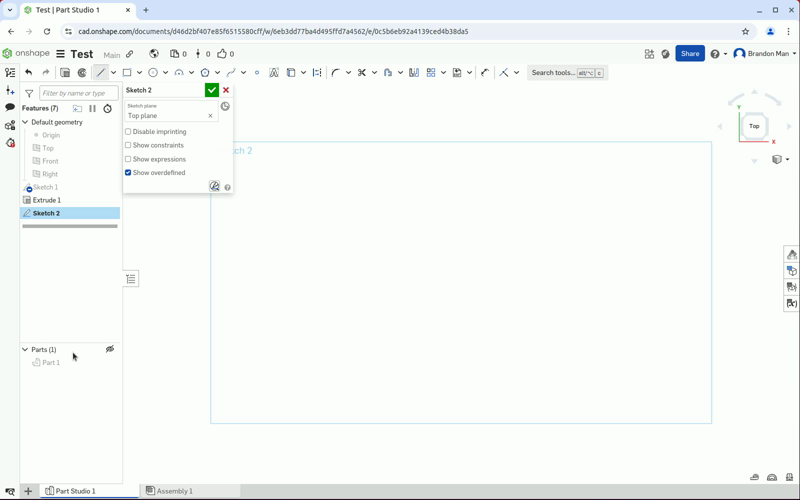
key_down(shift)
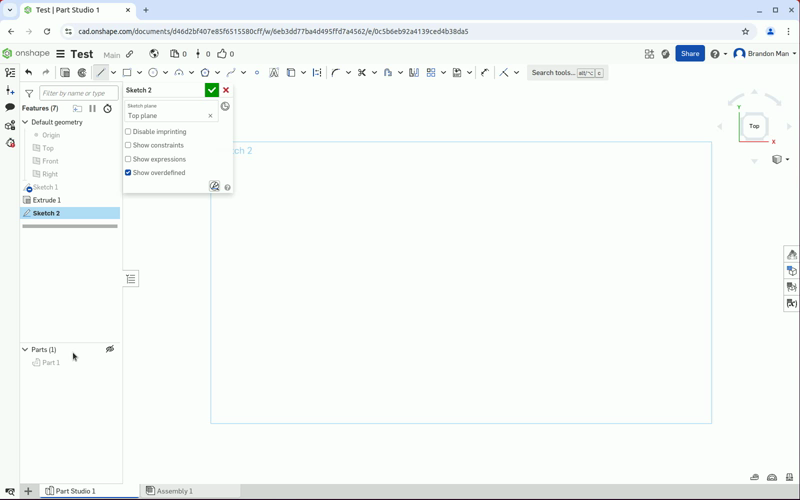
mouse_move(464, 301)
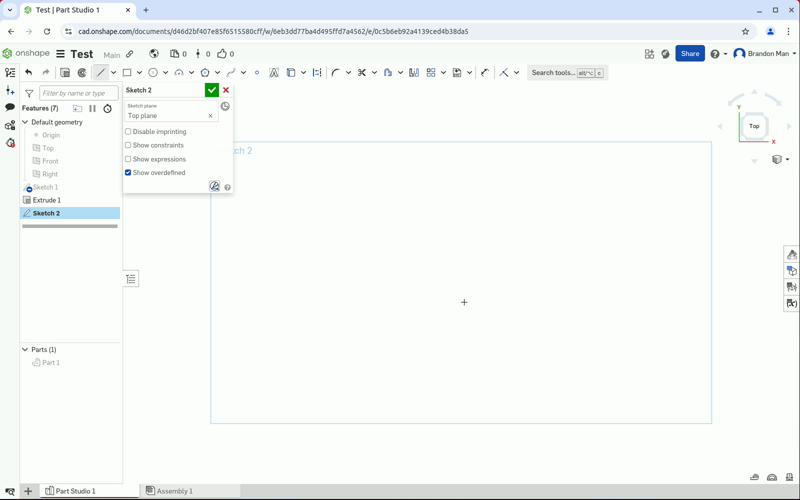
click(464, 301)
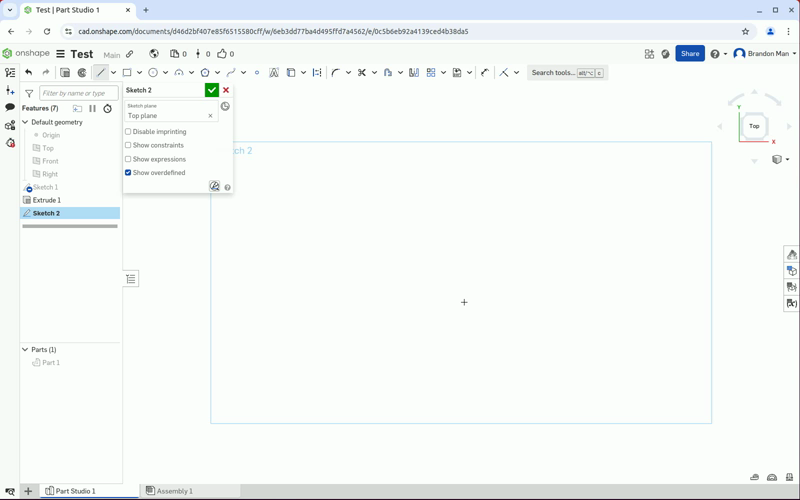
key_up(shift)
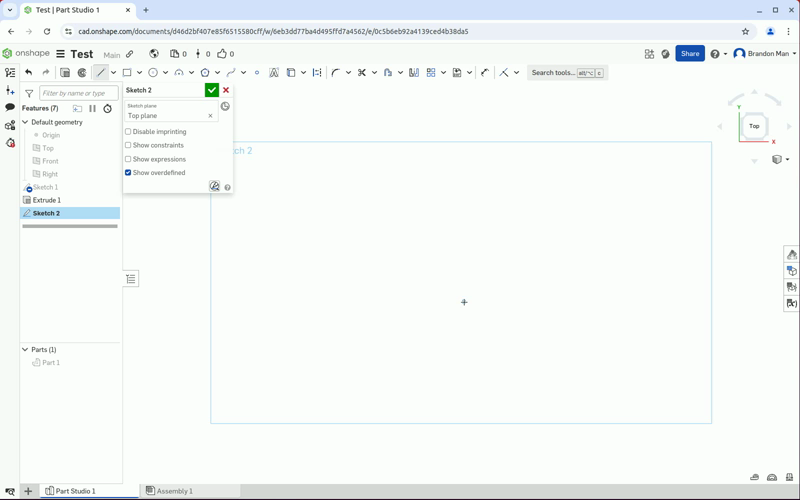
key_down(shift)
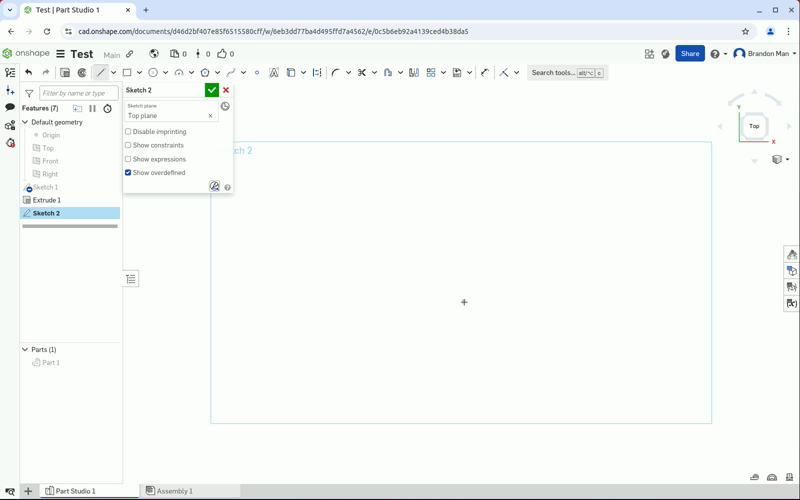
mouse_move(494, 301)
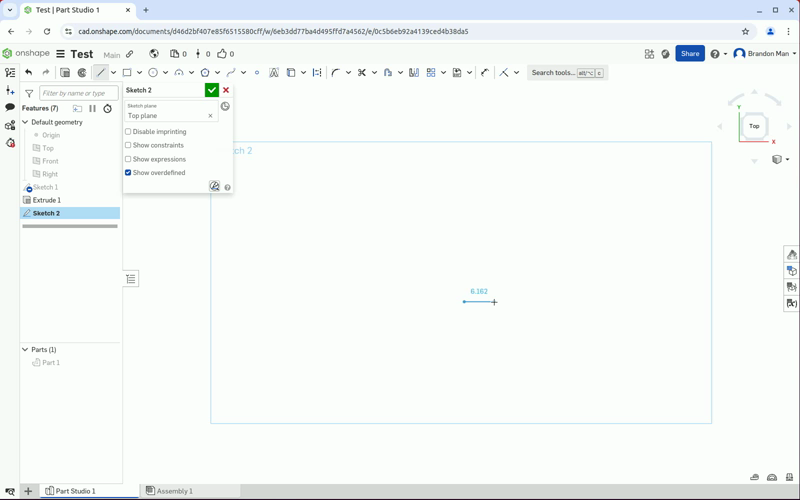
mouse_move(475, 301)
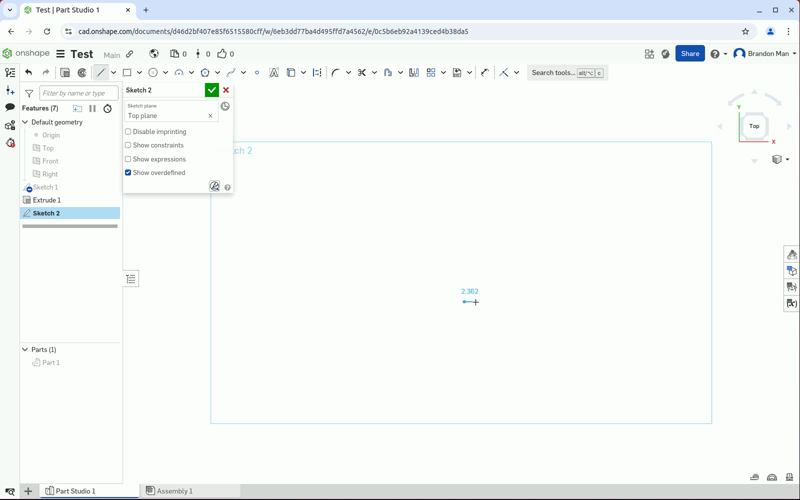
click(475, 301)
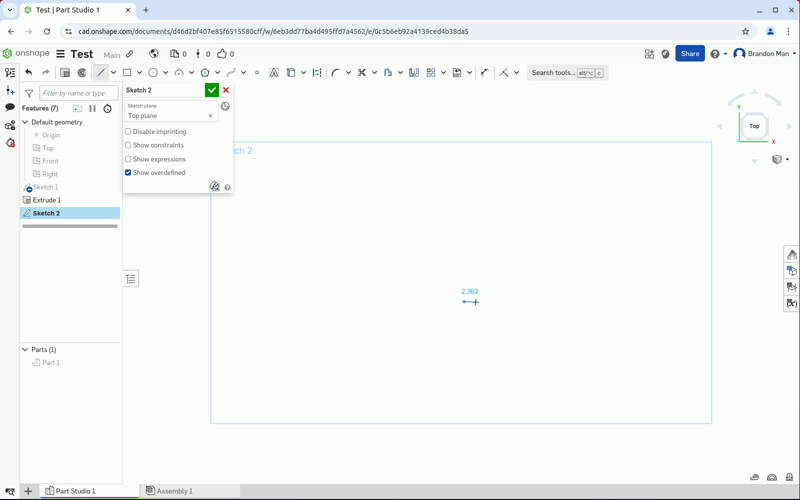
key_up(shift)
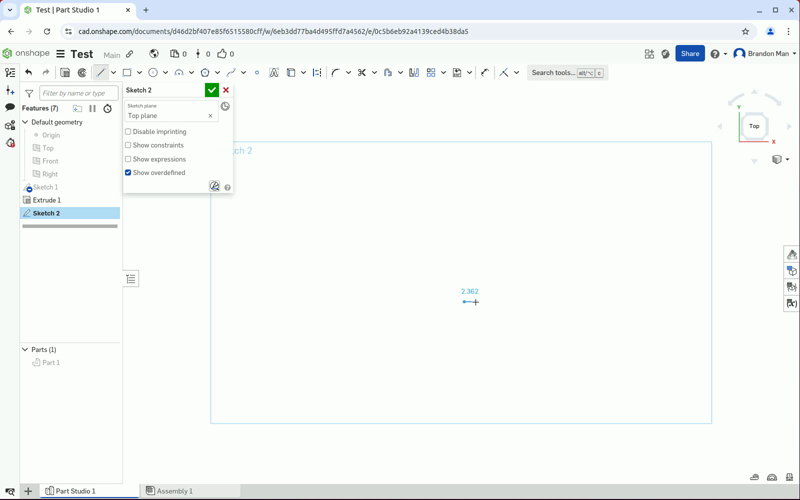
key_down(shift)
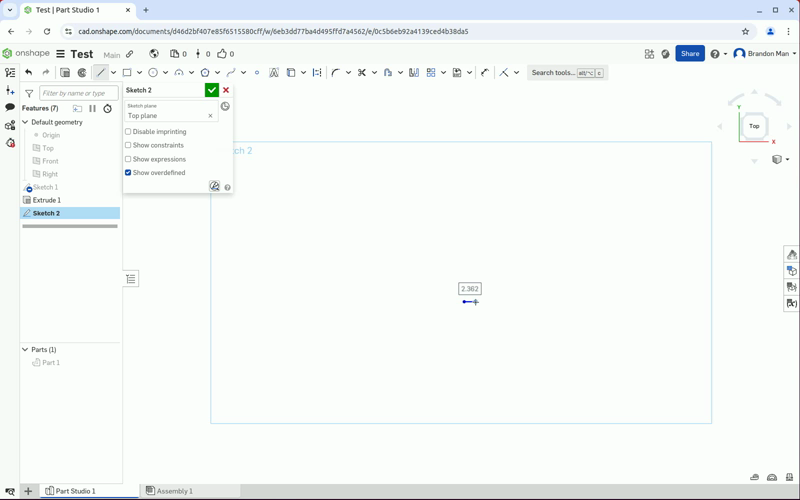
mouse_move(475, 240)
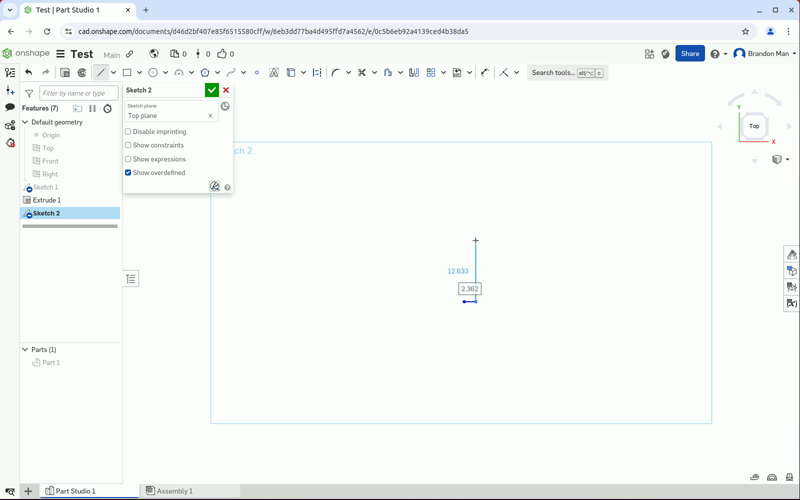
click(475, 240)
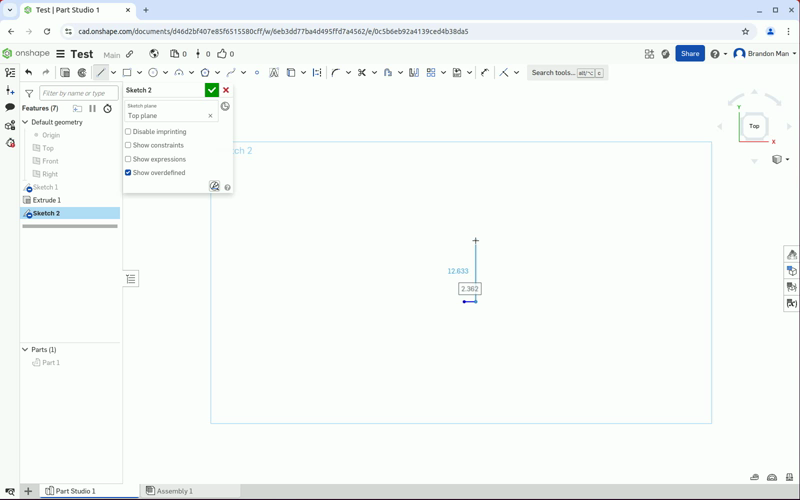
key_up(shift)
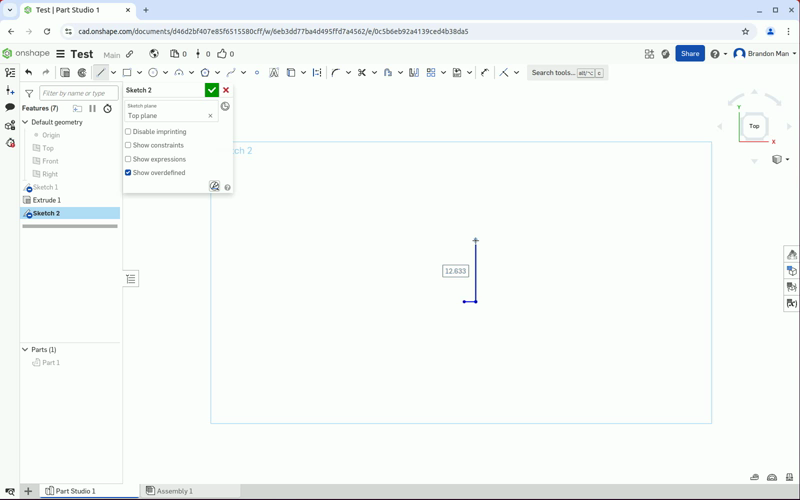
key_down(shift)
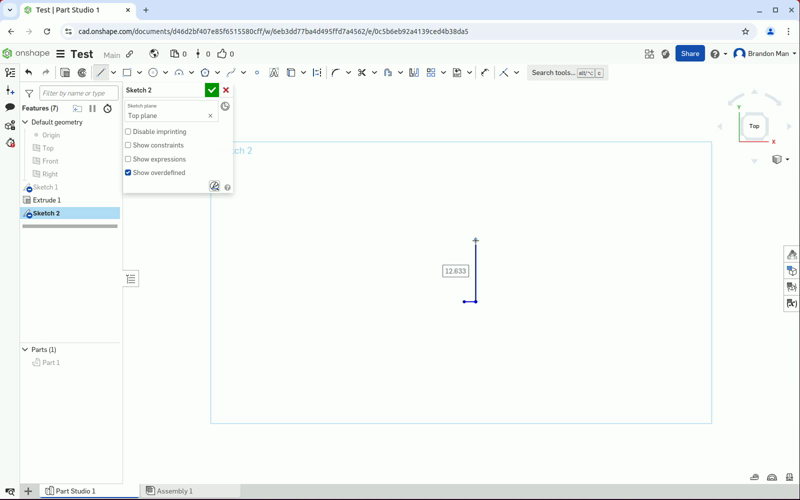
mouse_move(505, 240)
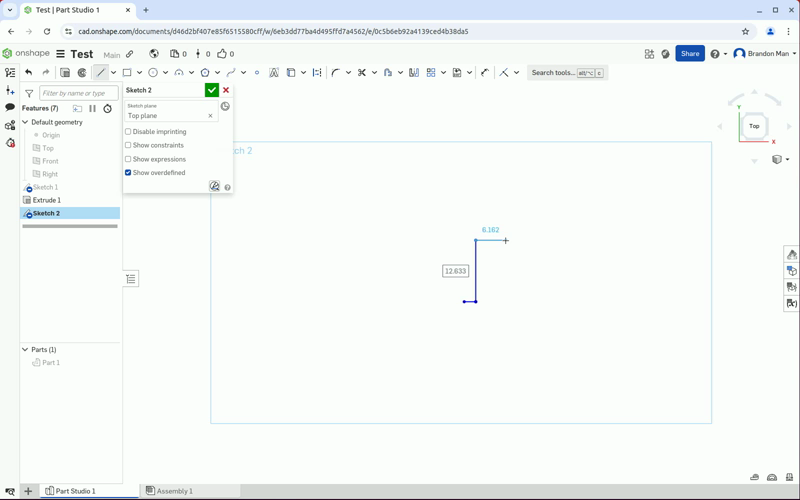
mouse_move(464, 240)
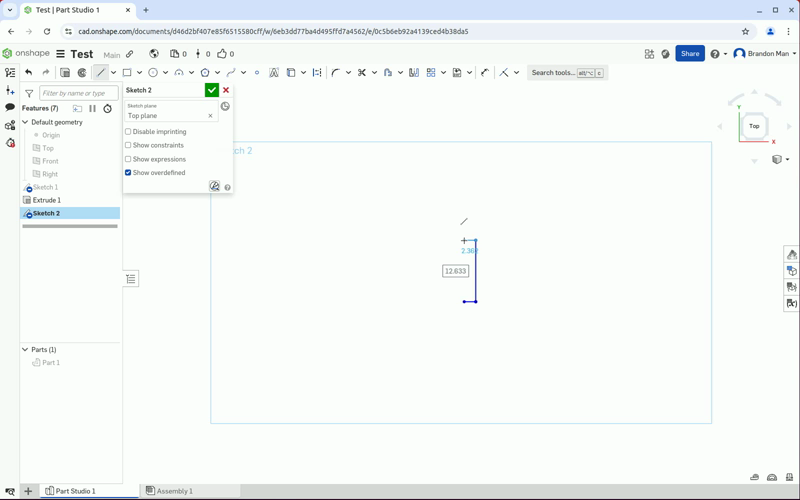
click(464, 240)
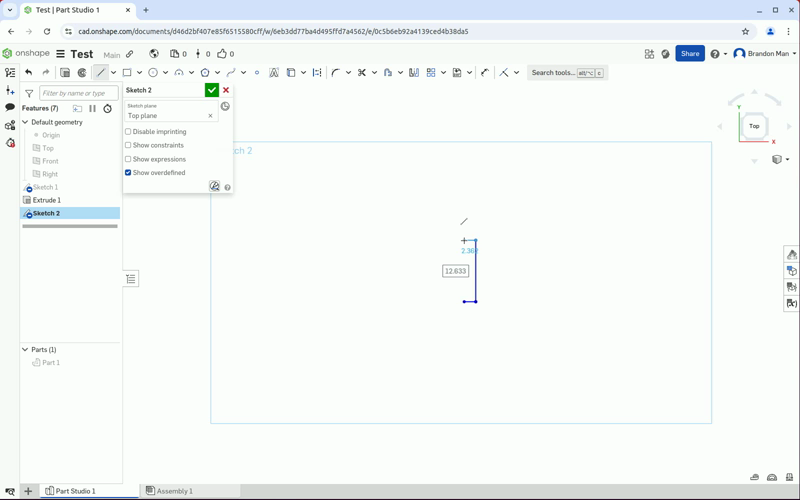
key_up(shift)
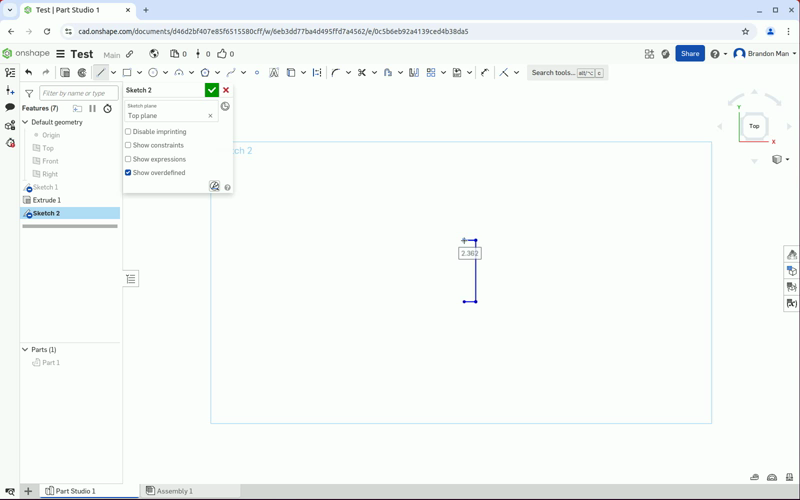
key_down(shift)
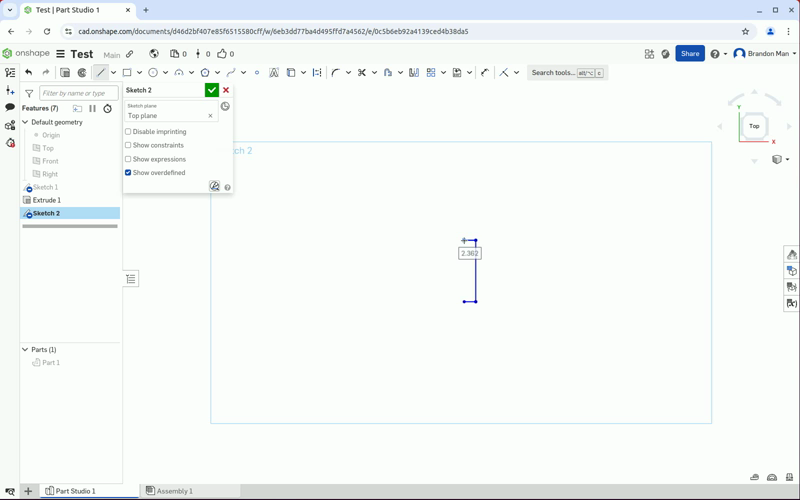
mouse_move(464, 301)
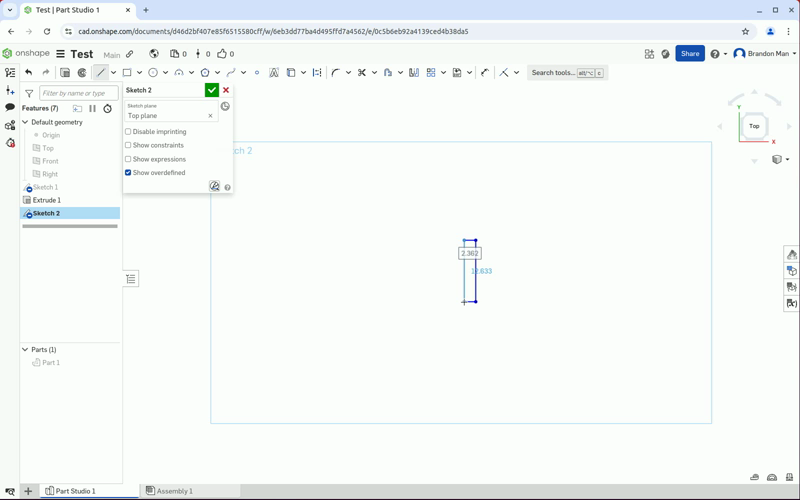
key_up(shift)
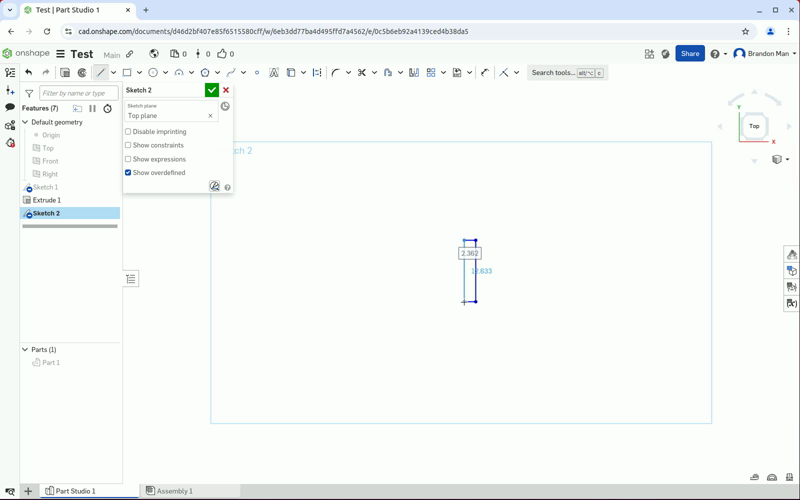
click(464, 301)
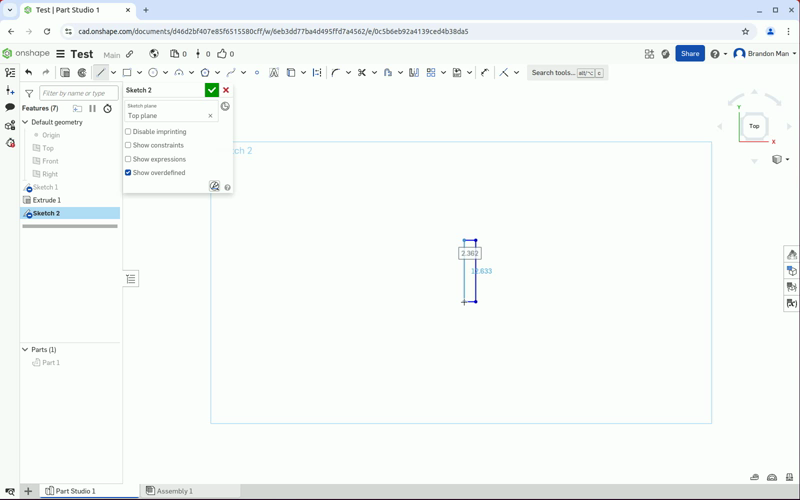
key(esc)
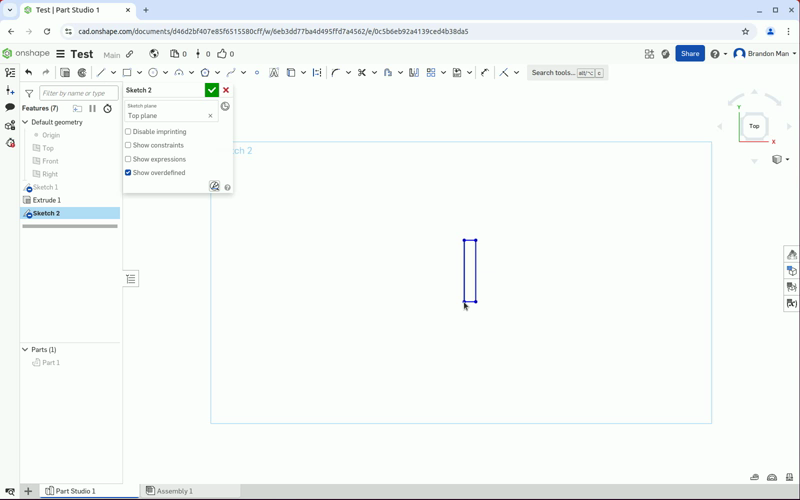
mouse_move(470, 246)
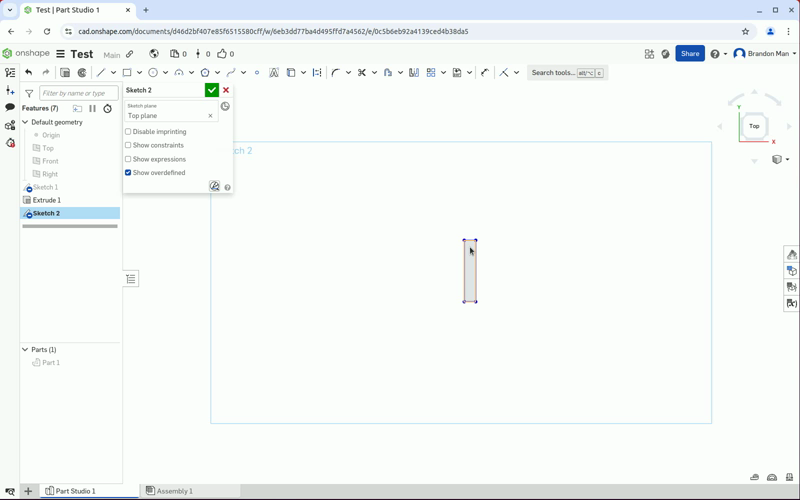
scroll(6)
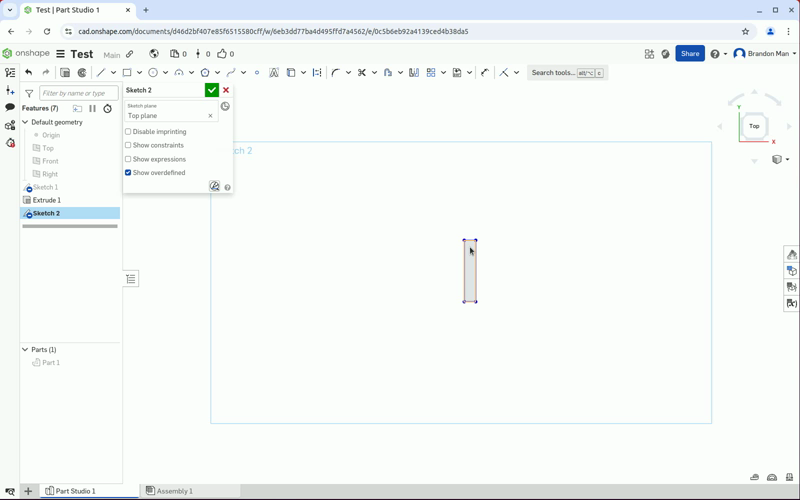
scroll(6)
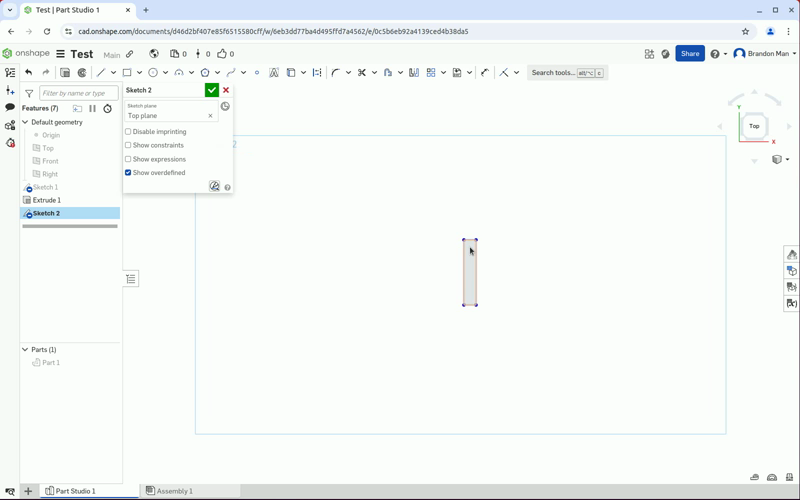
scroll(6)
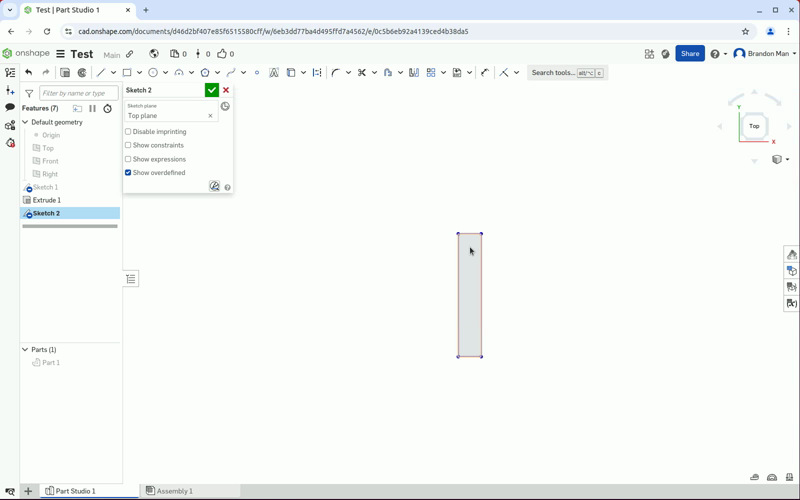
scroll(6)
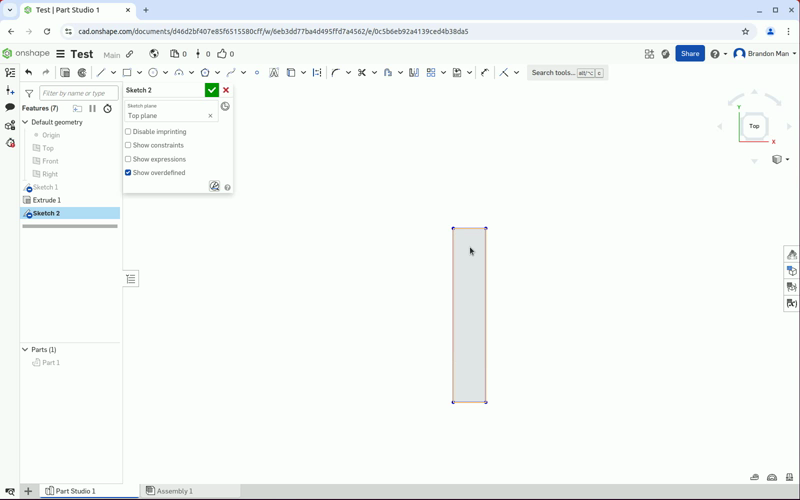
scroll(6)
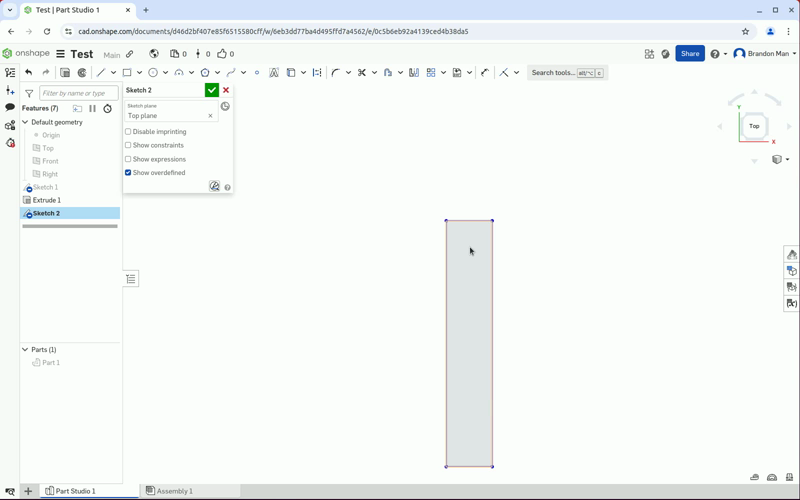
scroll(6)
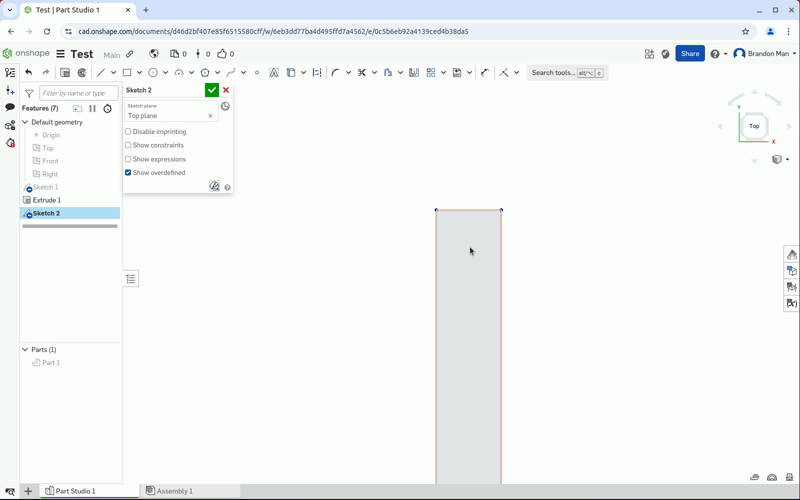
scroll(6)
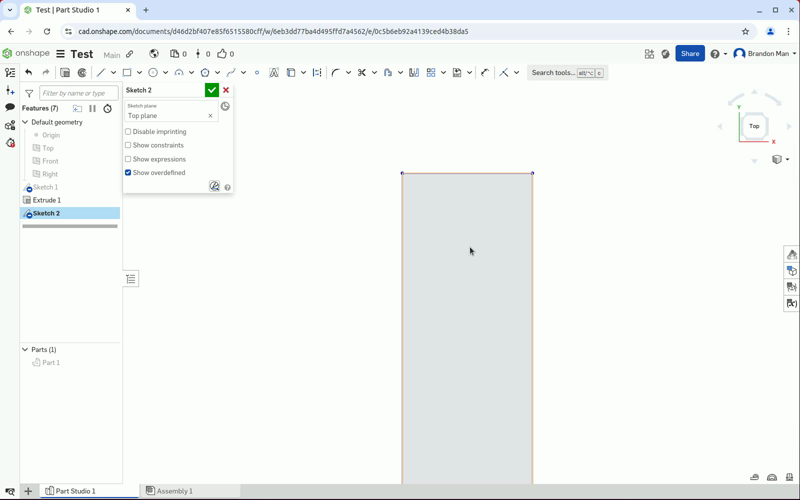
click(470, 246)
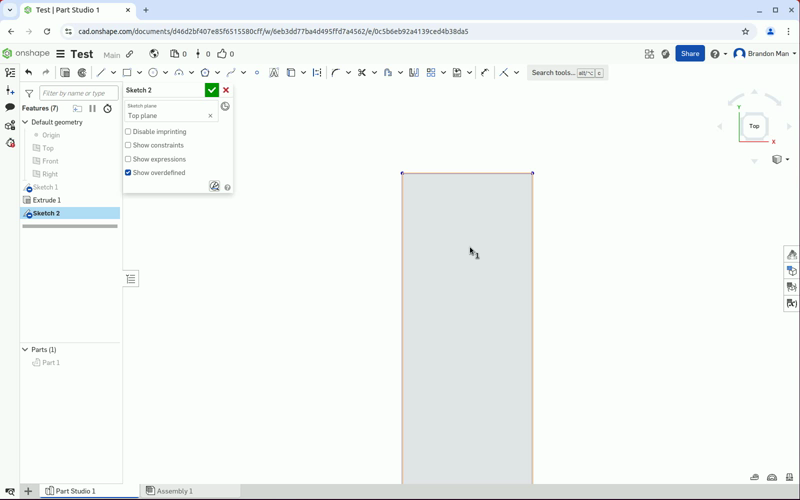
scroll(-6)
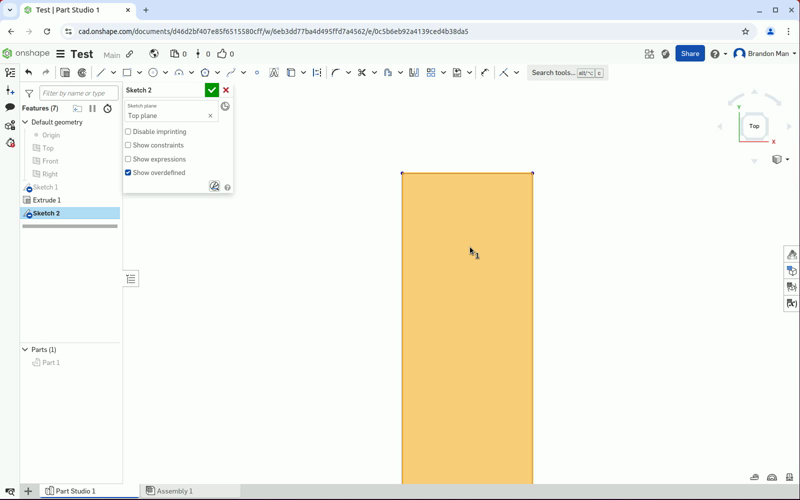
scroll(-6)
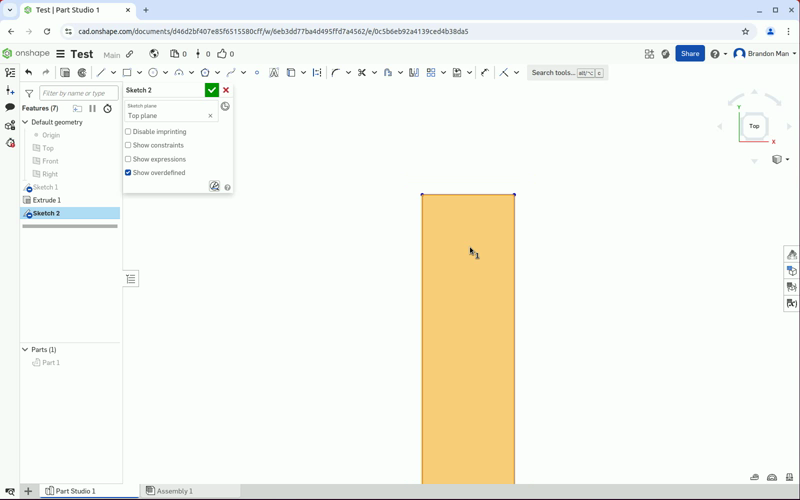
scroll(-6)
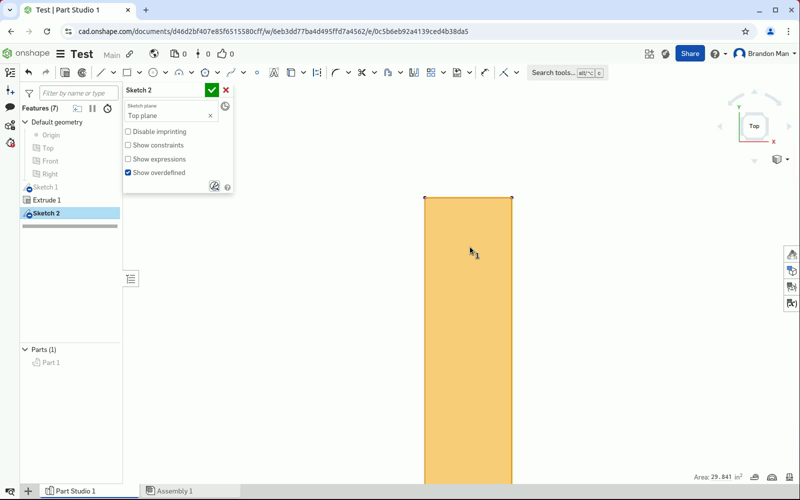
scroll(-6)
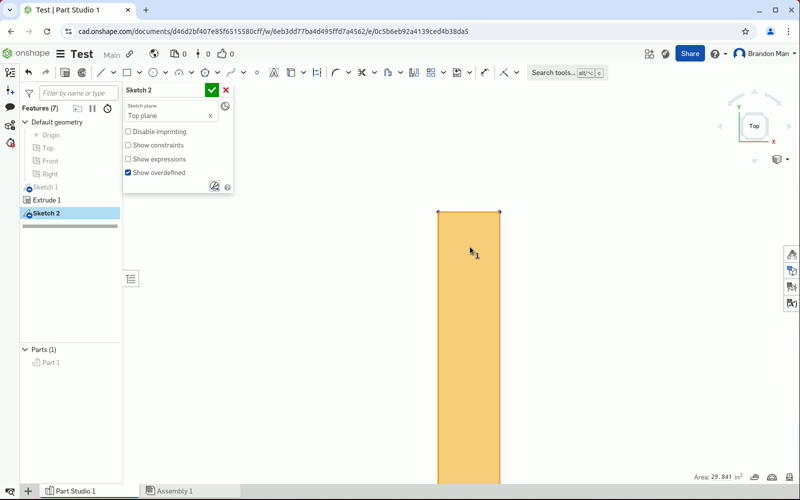
scroll(-6)
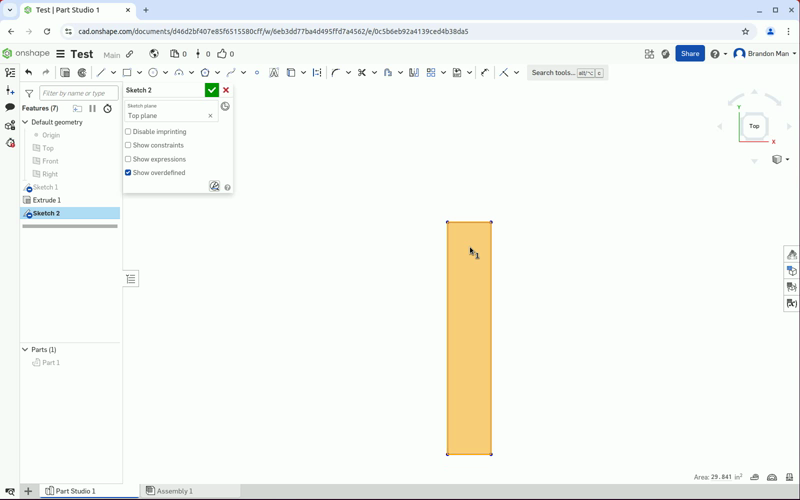
scroll(-6)
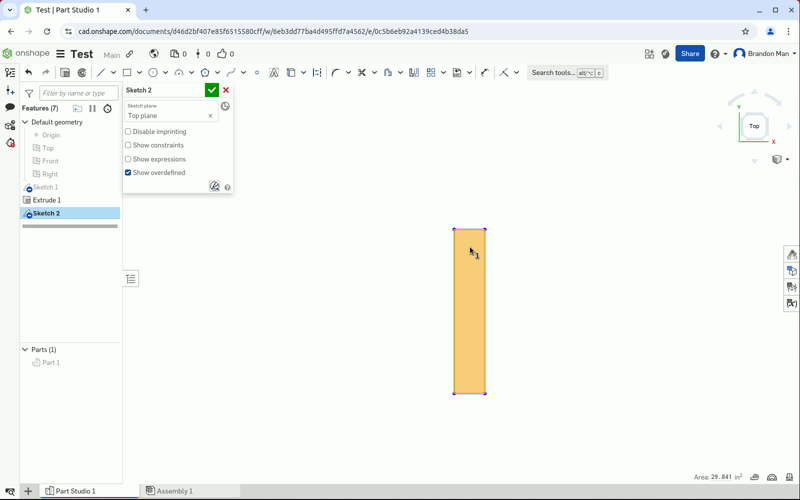
scroll(-6)
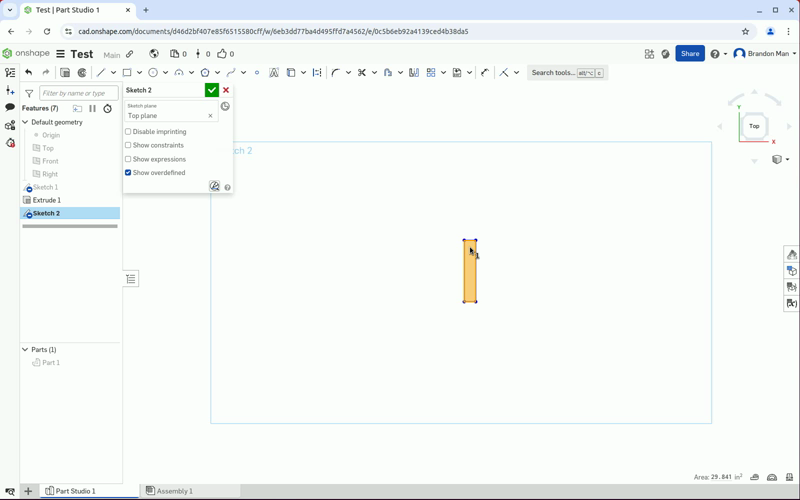
mouse_move(73, 352)
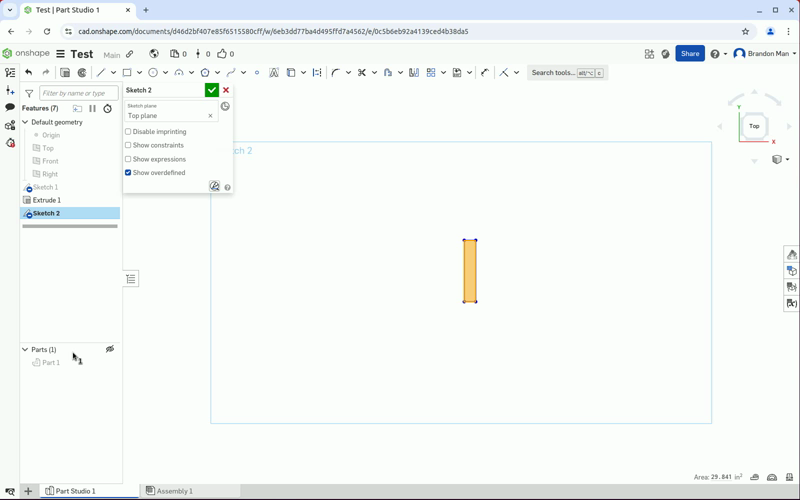
key(shift+y)
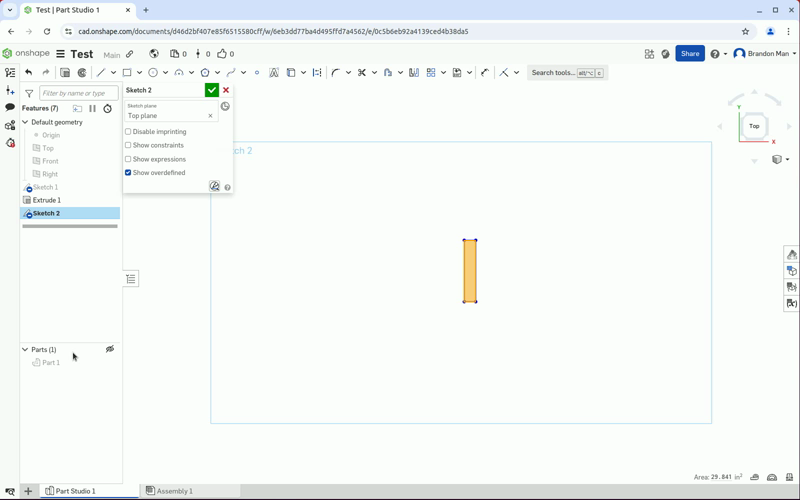
key(shift+e)
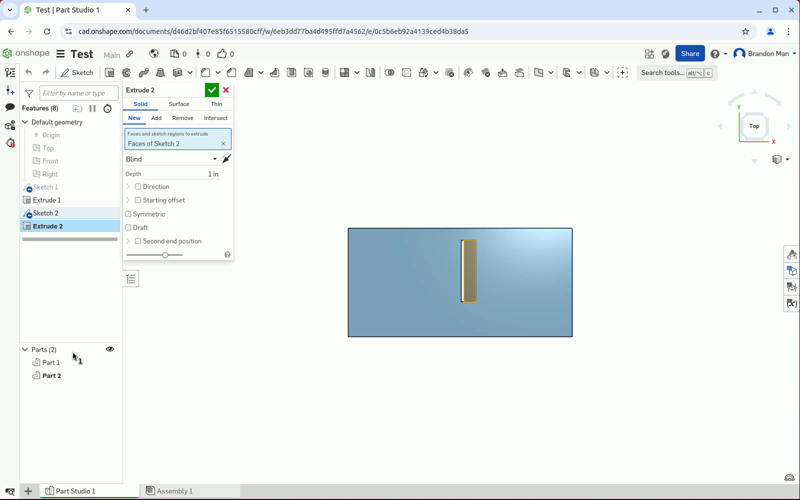
mouse_move(143, 106)
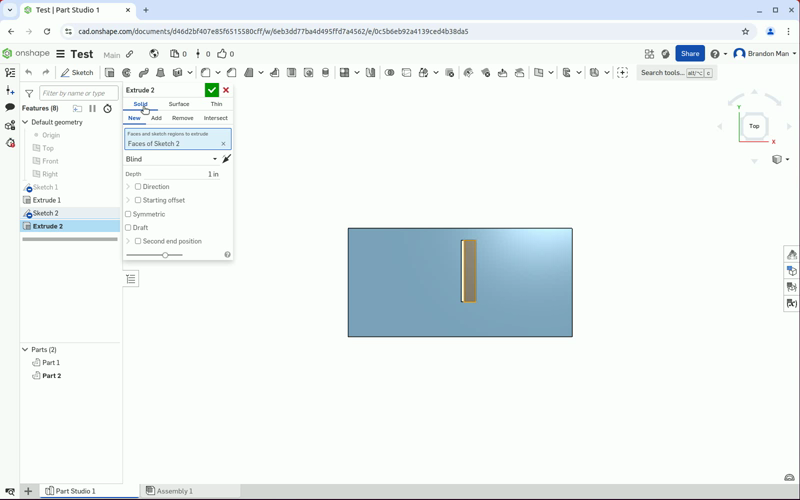
click(143, 106)
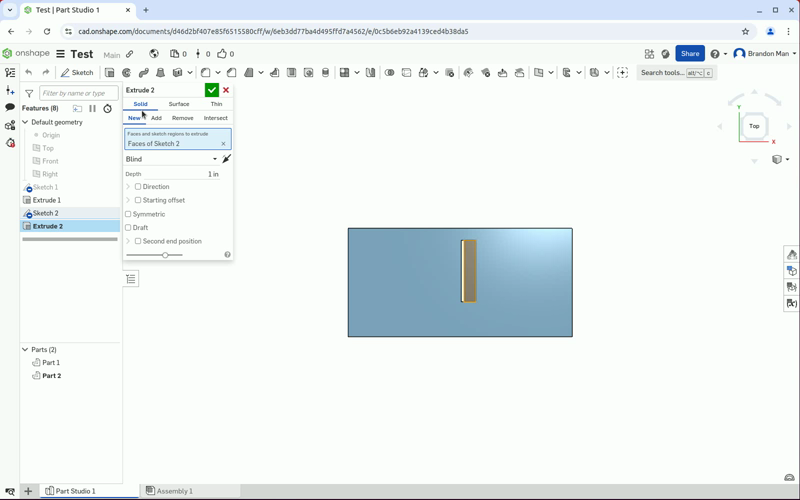
mouse_move(137, 120)
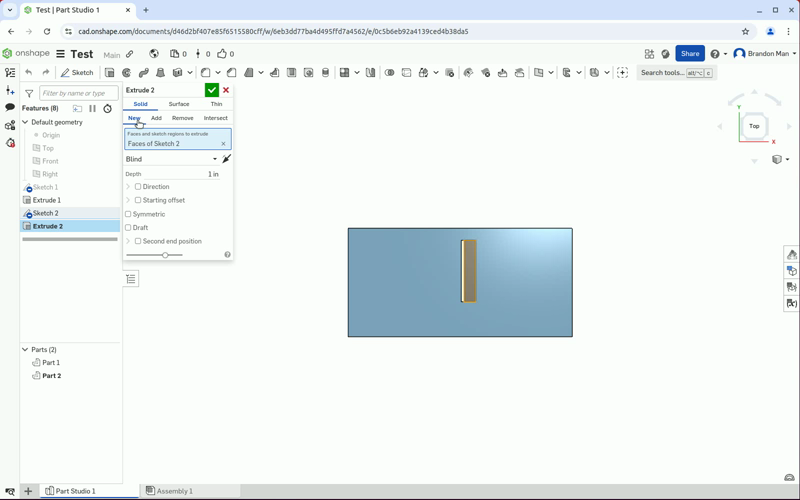
click(137, 120)
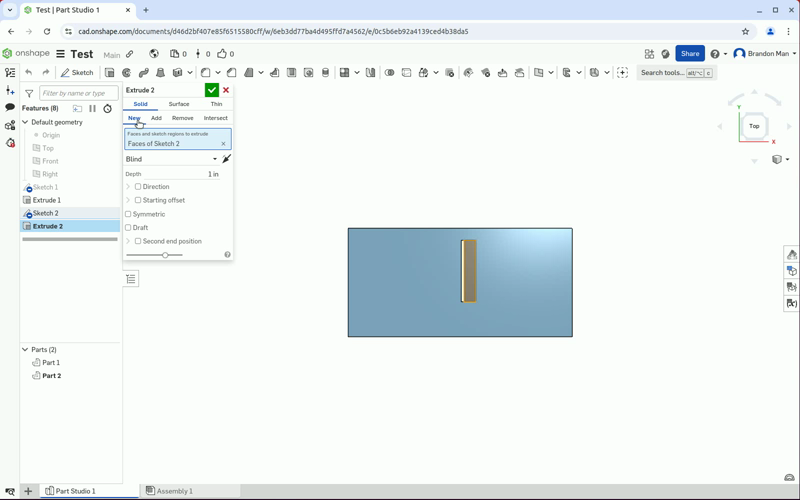
key(tab, 4)
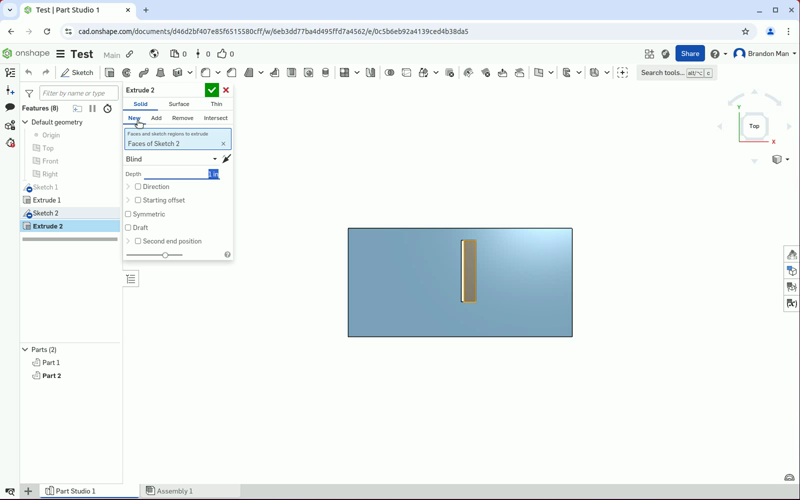
text(-0.241)
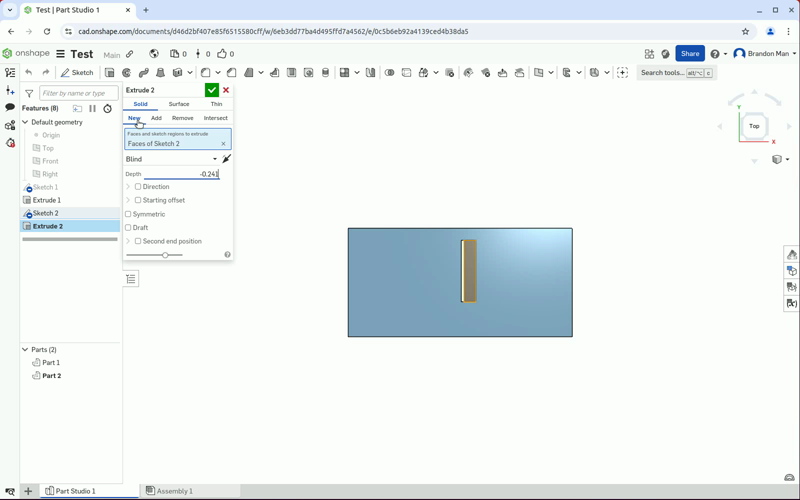
key(enter)
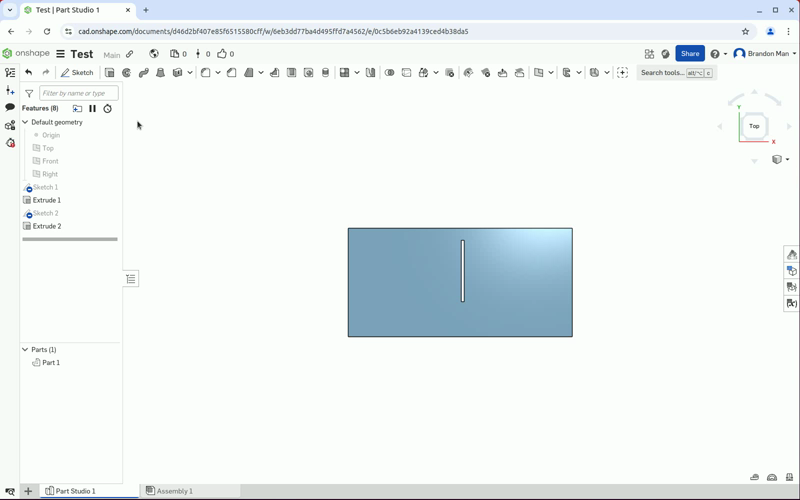
key(shift+h)
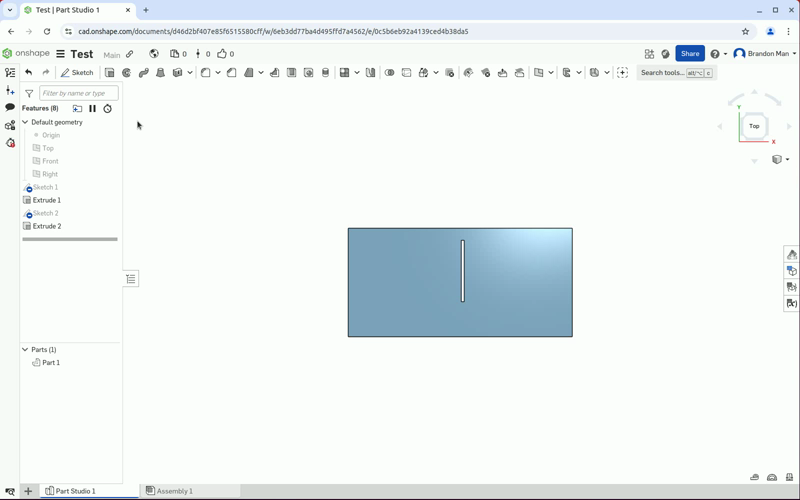
key(shift+h)
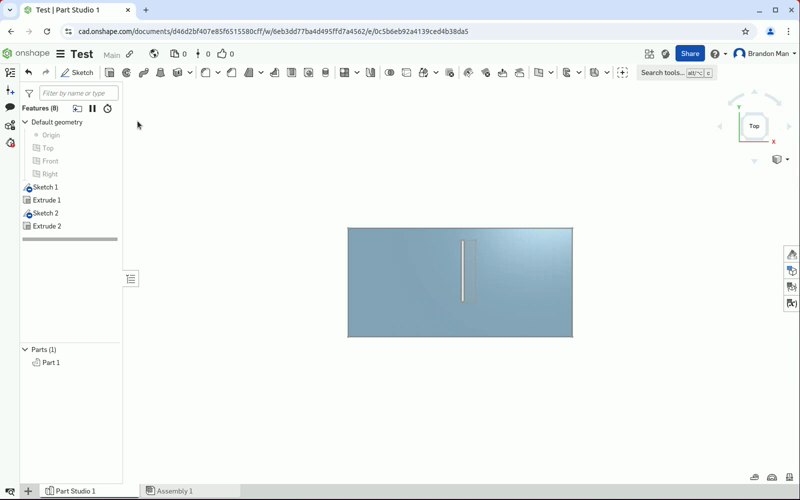
key(shift+7)
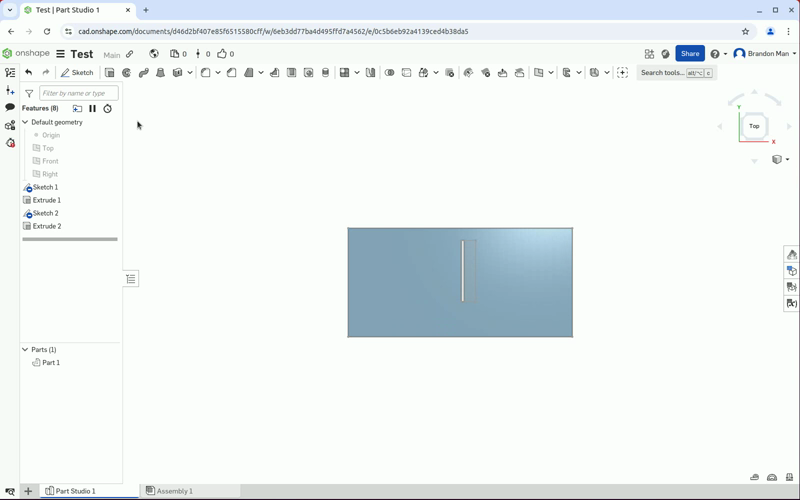
key(up, 3)
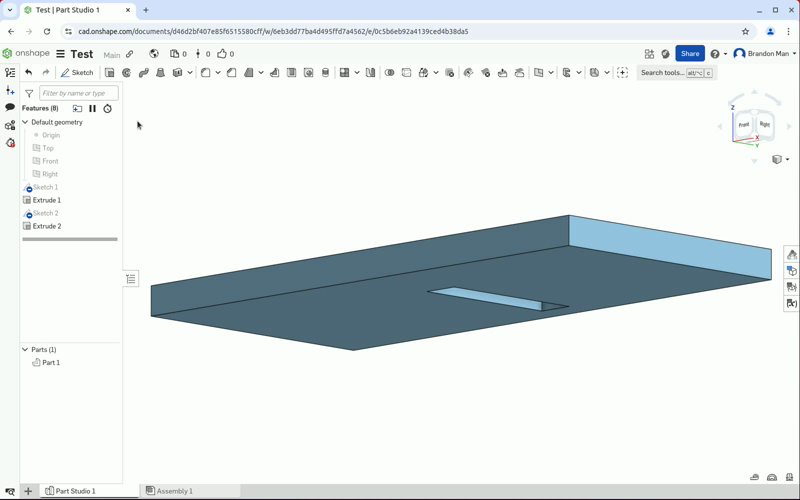
key(left, 3)
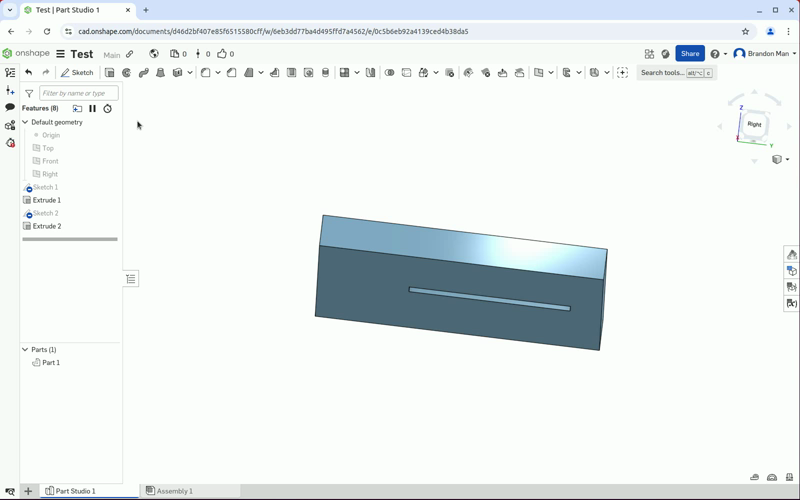
key(right, 3)
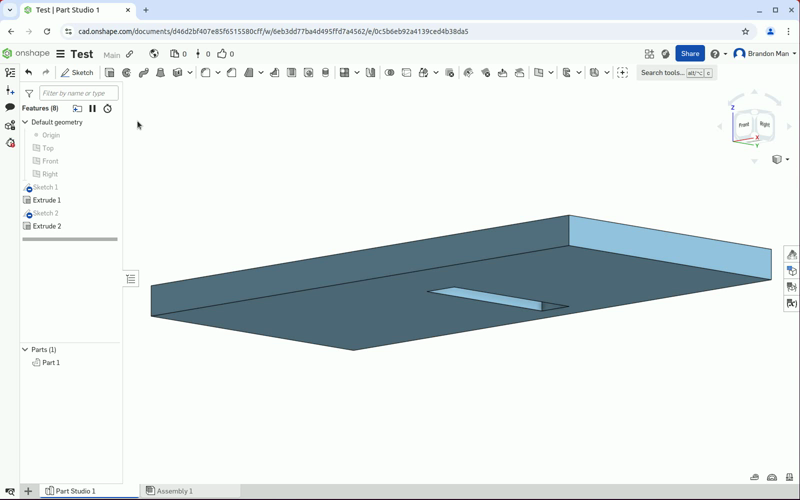
key(down, 3)
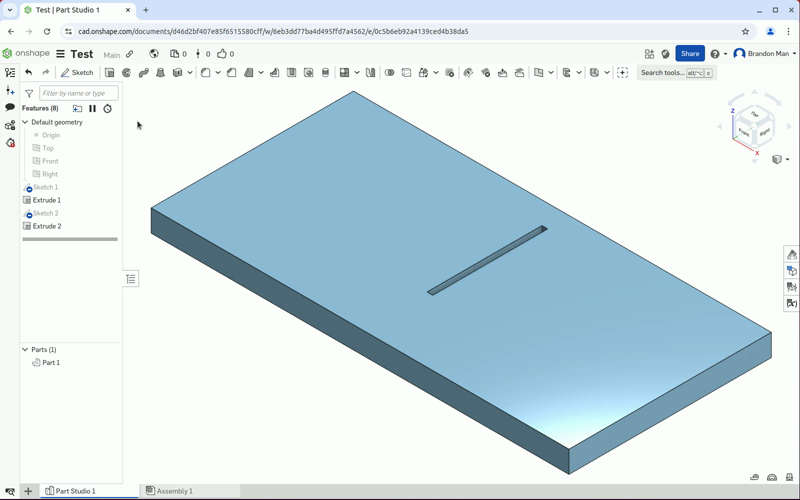
mouse_move(73, 189)
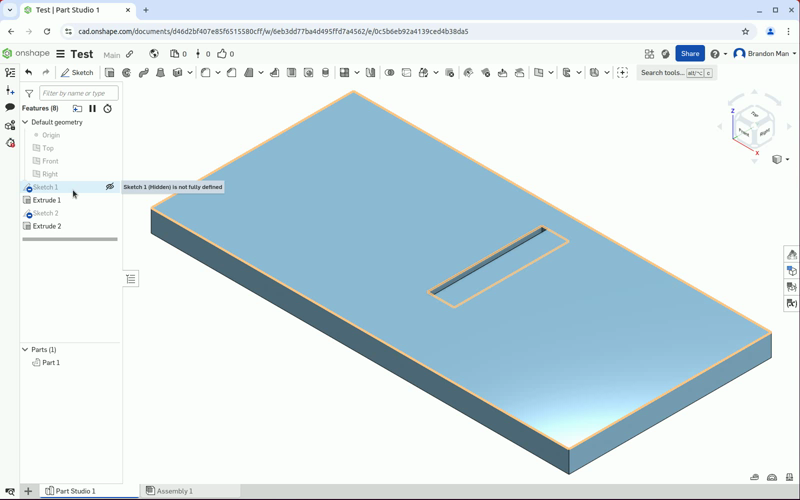
click(73, 189)